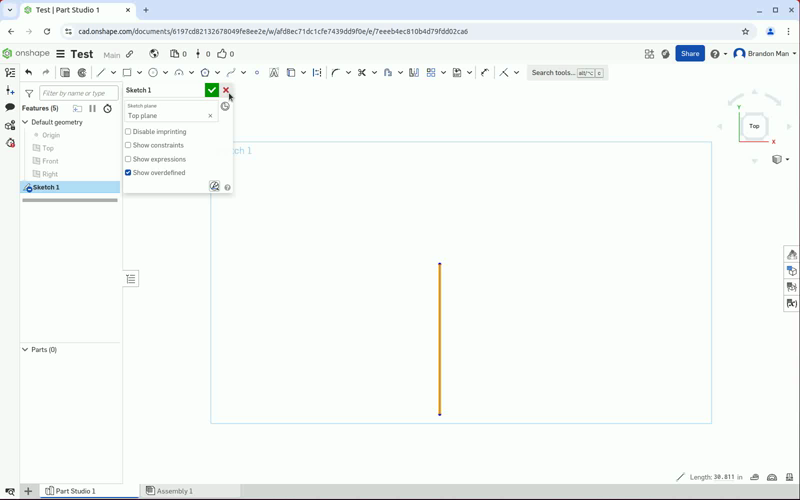
key(shift+h)
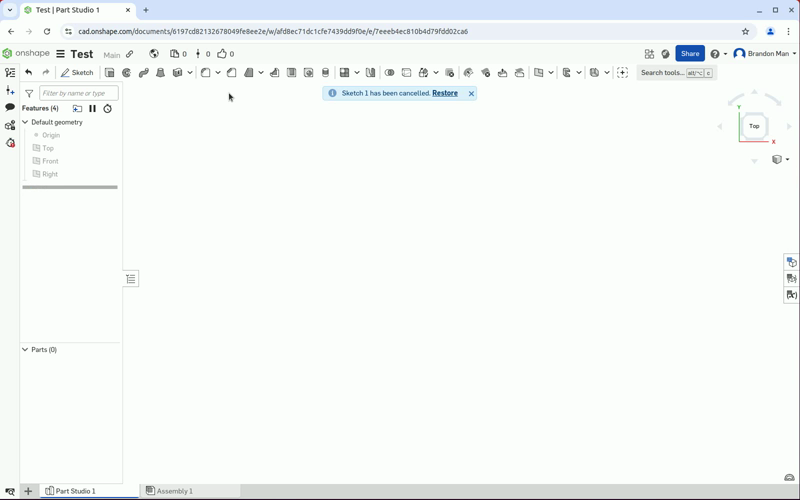
mouse_move(73, 352)
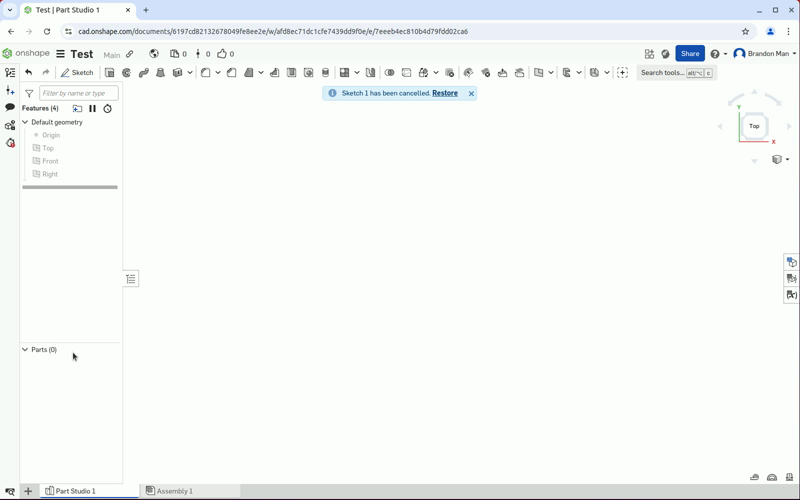
key(y)
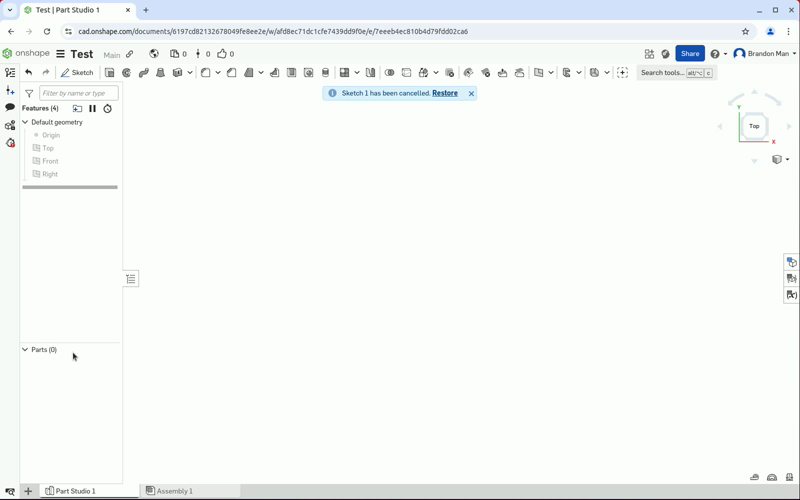
key(shift+p)
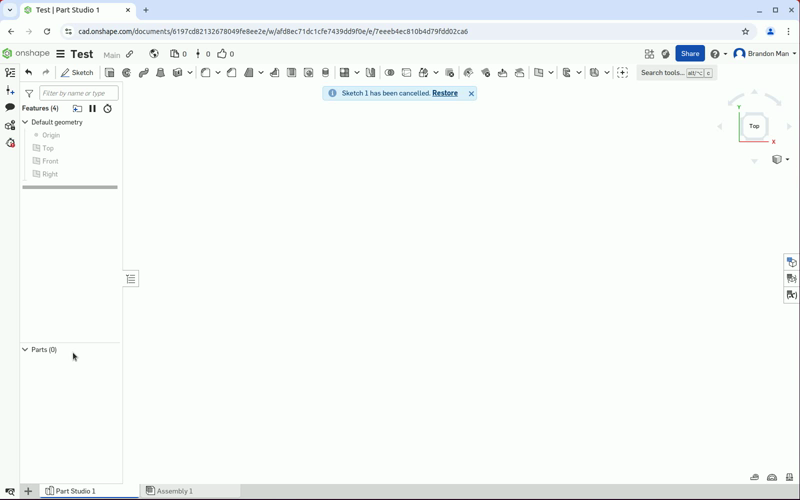
key(space)
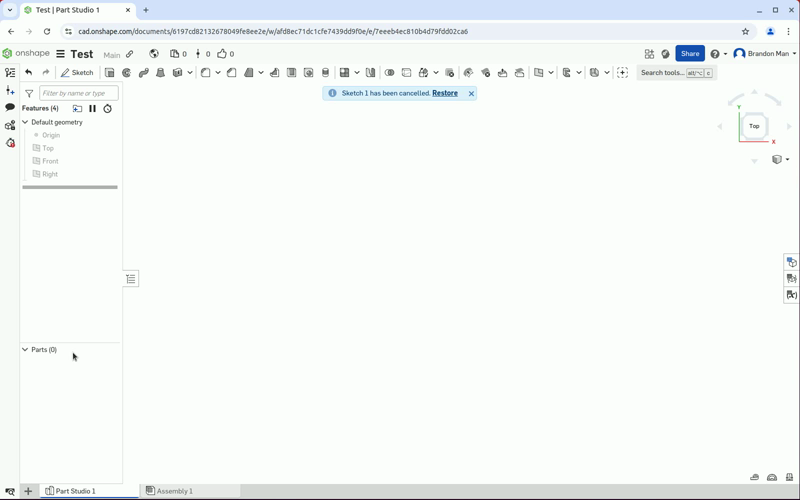
key_down(shift)
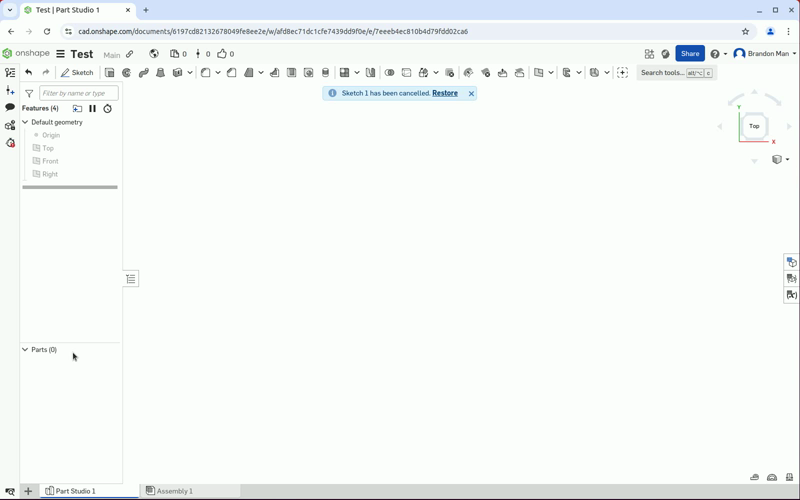
key(up)
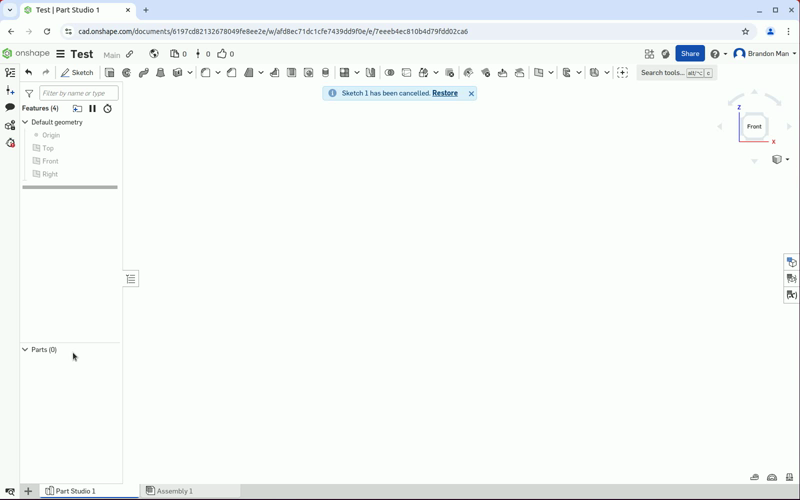
key_up(shift)
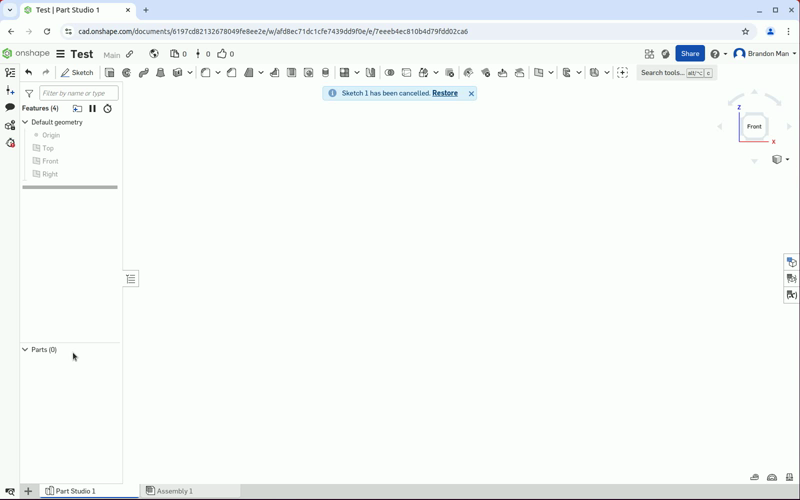
mouse_move(73, 352)
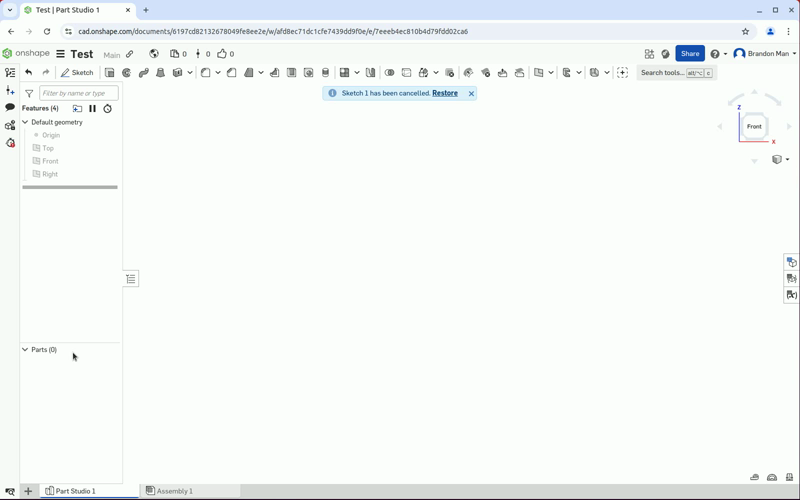
key(shift+y)
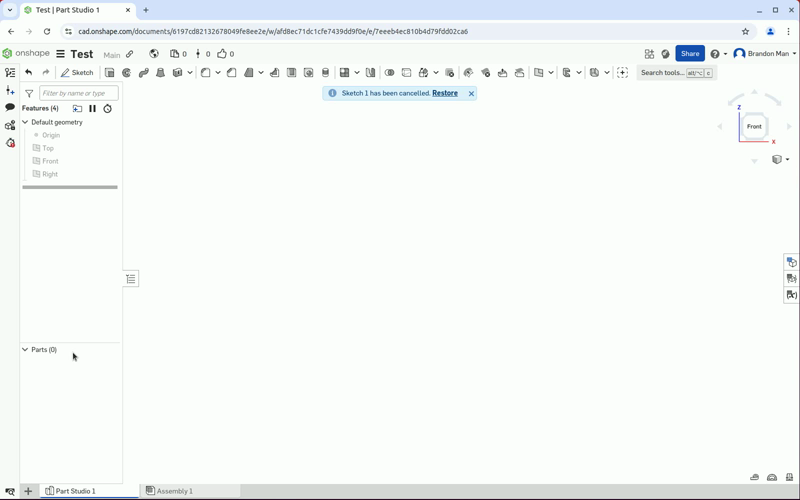
key(shift+s)
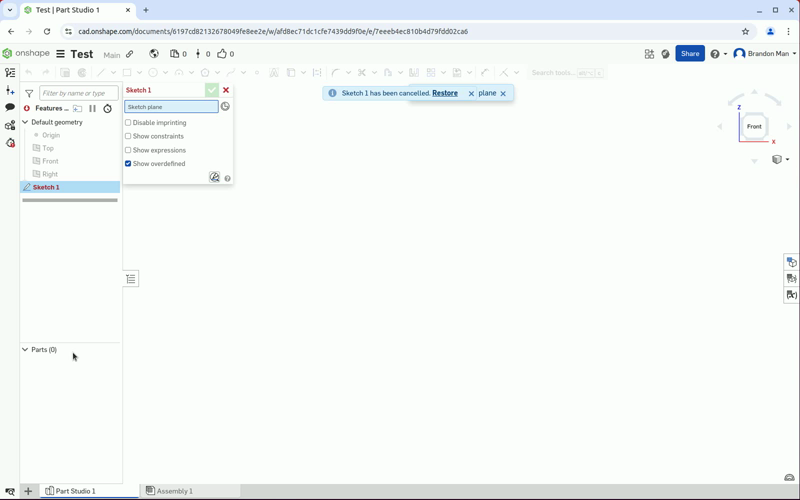
mouse_move(73, 163)
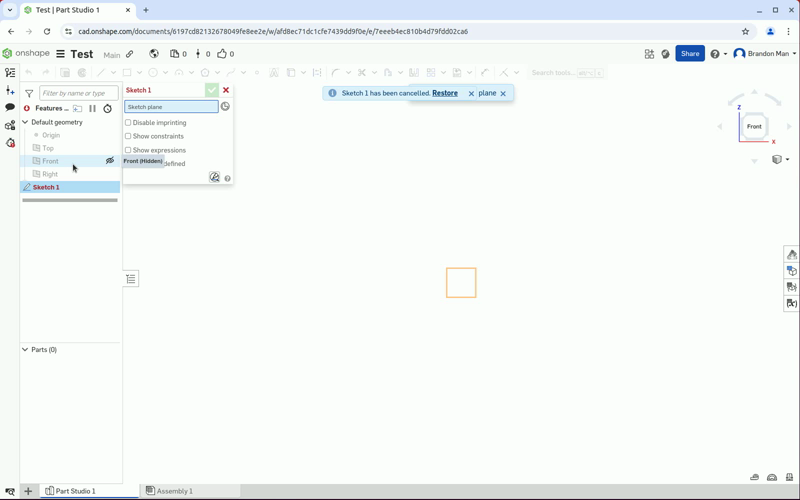
click(73, 163)
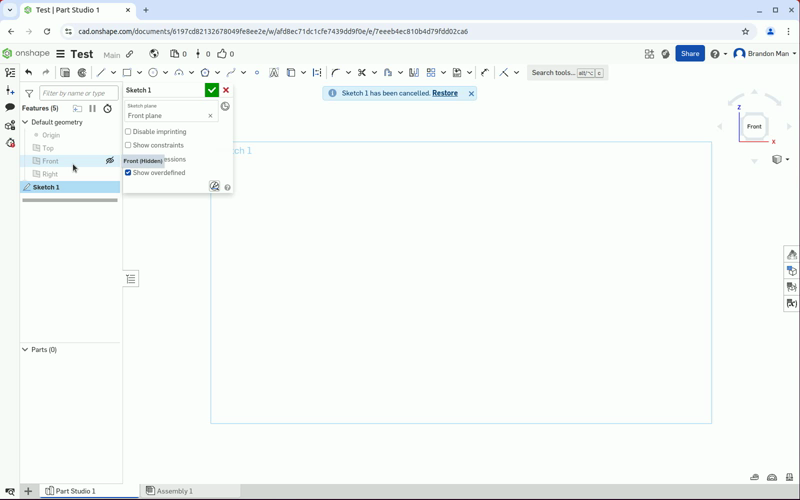
mouse_move(73, 352)
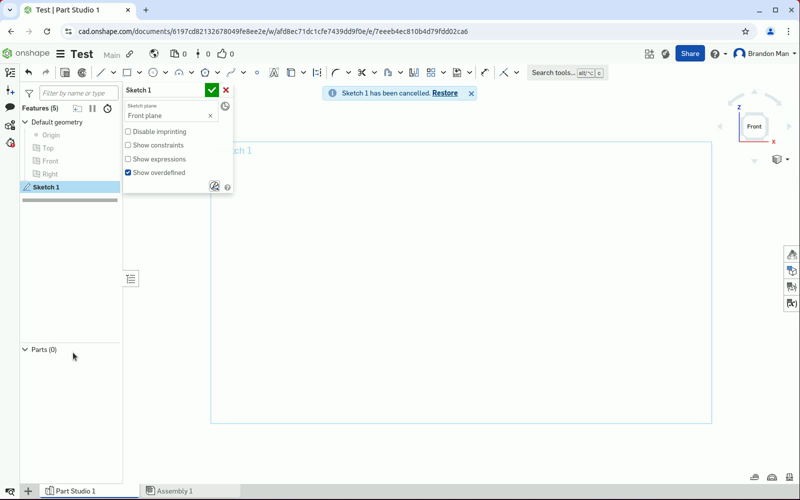
key(y)
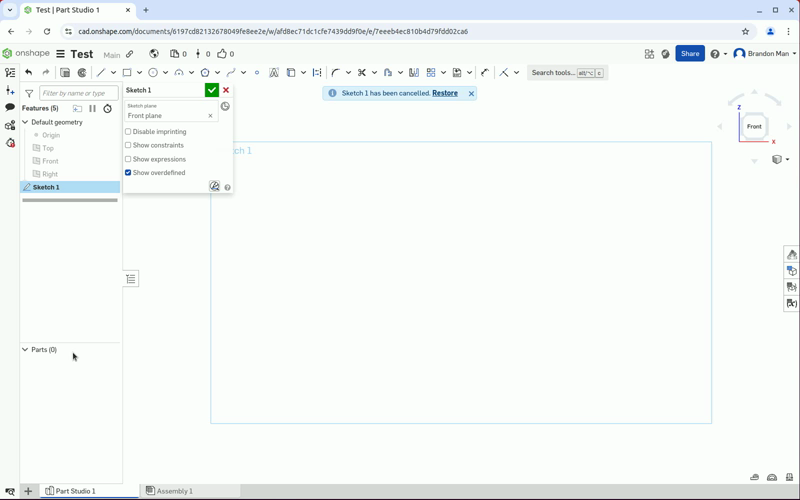
key(c)
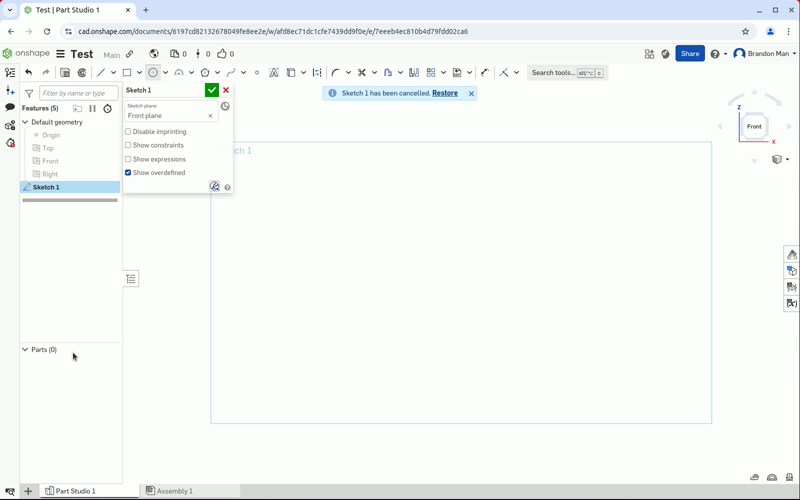
key_down(shift)
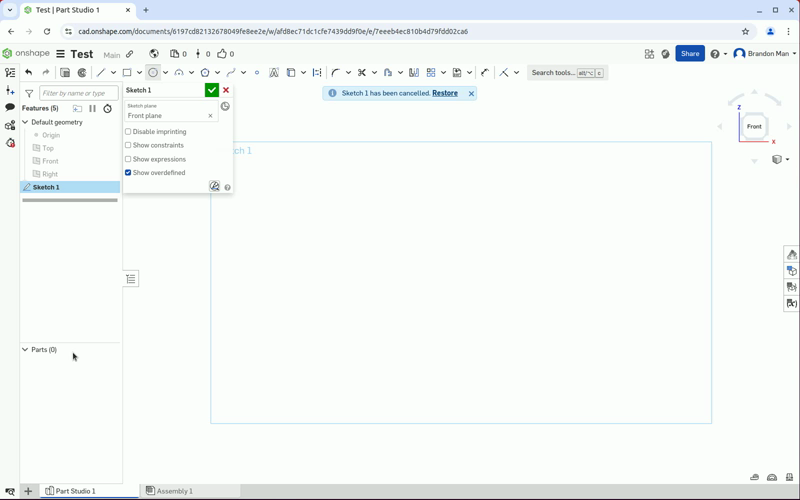
mouse_move(461, 282)
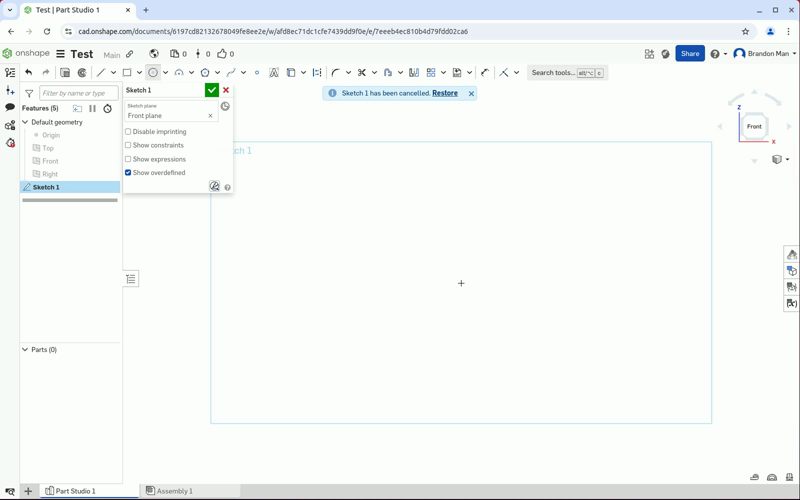
click(461, 282)
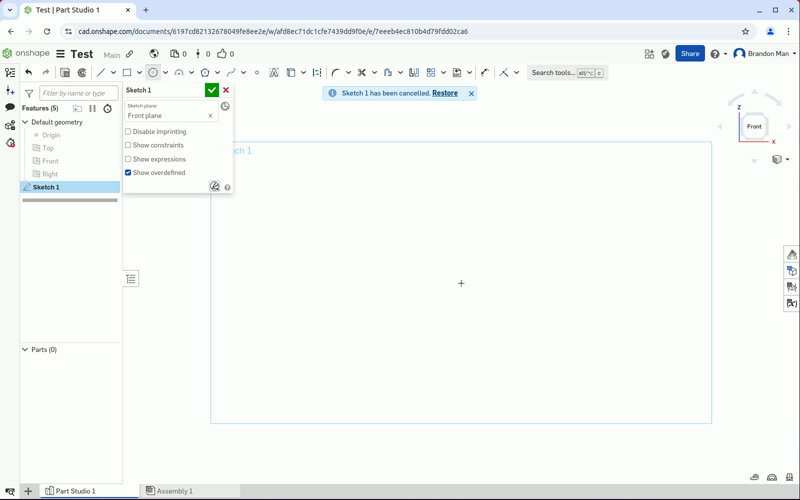
key_up(shift)
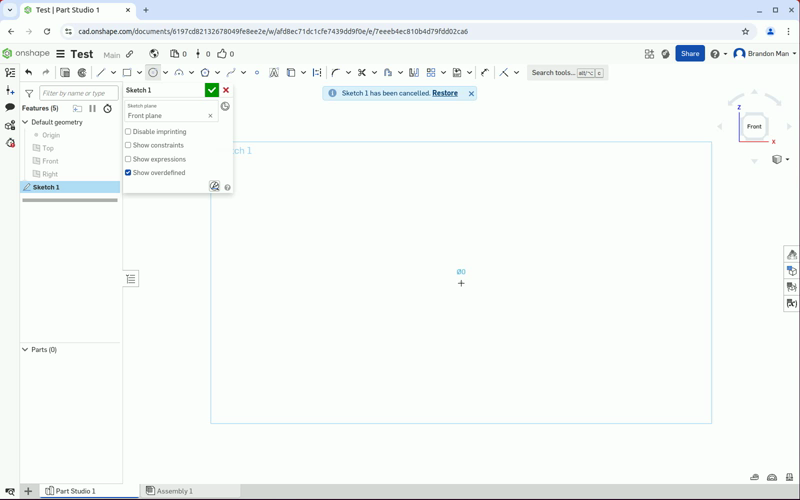
mouse_move(574, 282)
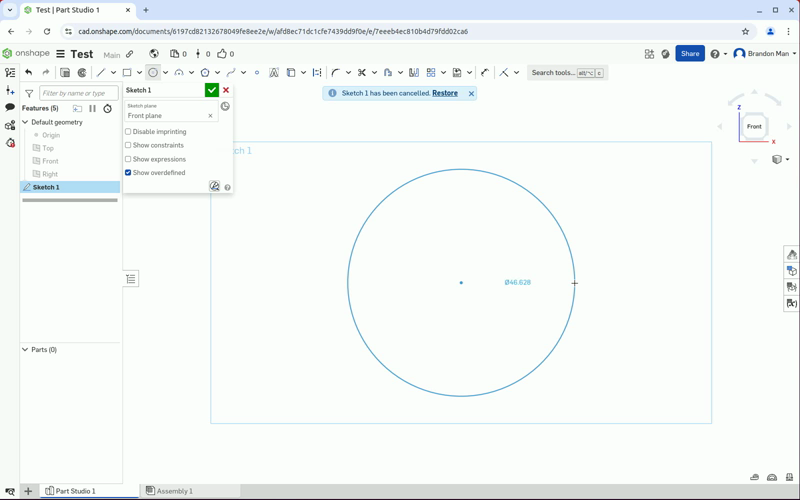
click(574, 282)
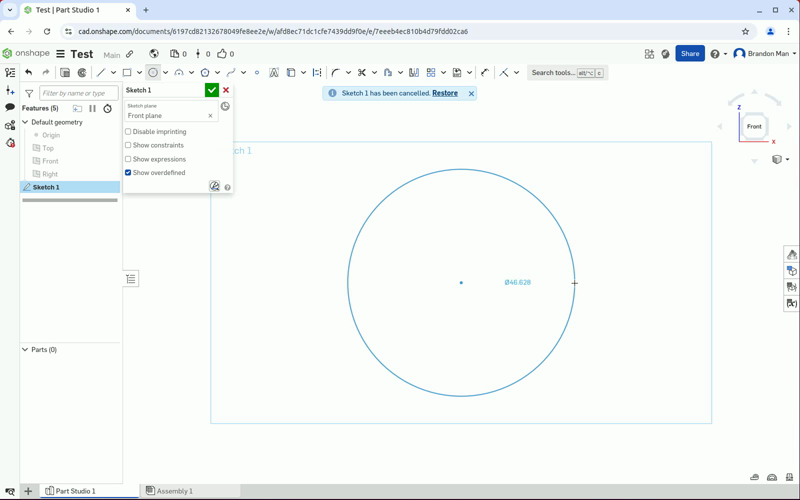
key(esc)
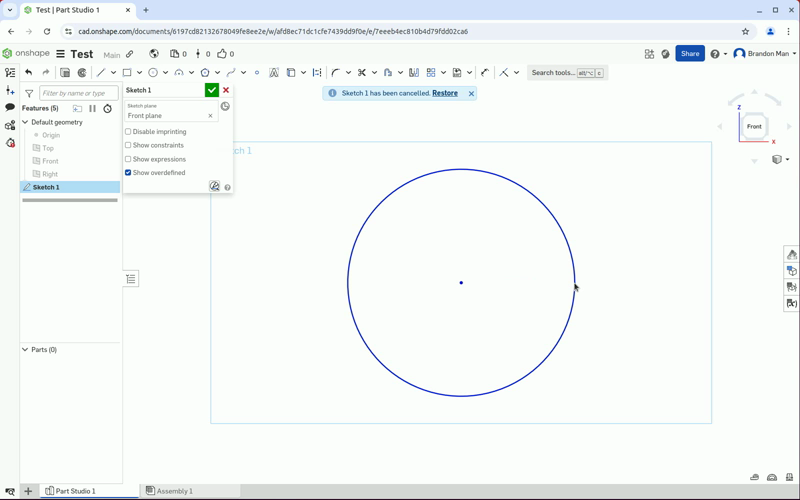
mouse_move(410, 294)
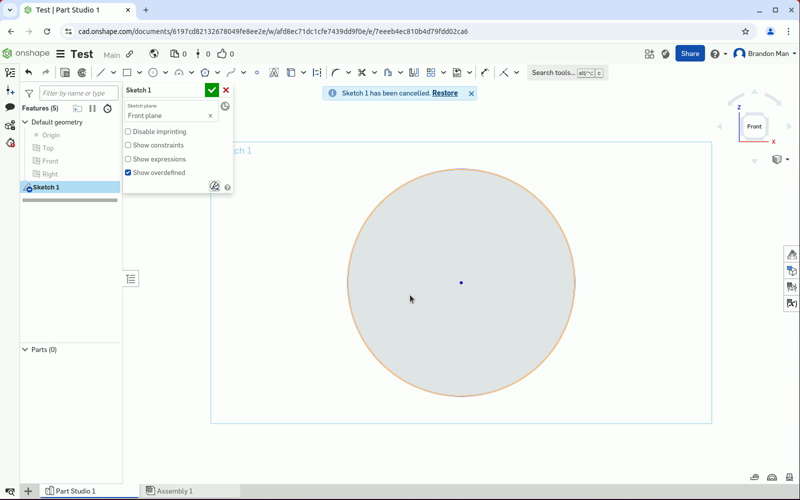
click(410, 294)
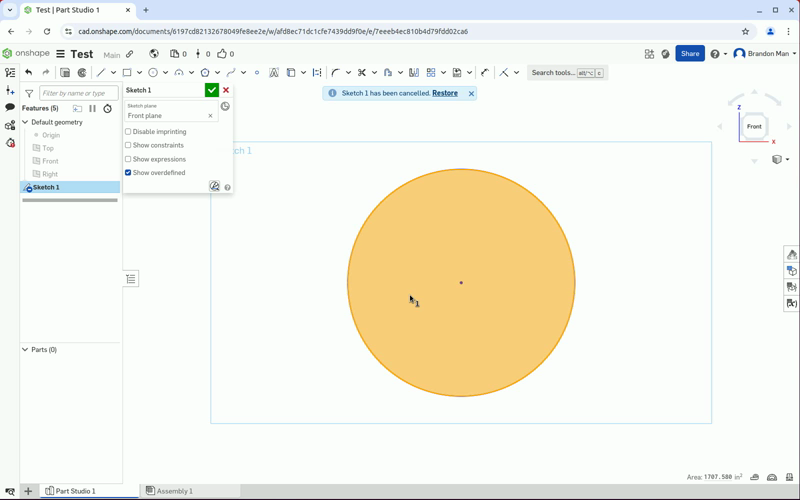
mouse_move(73, 352)
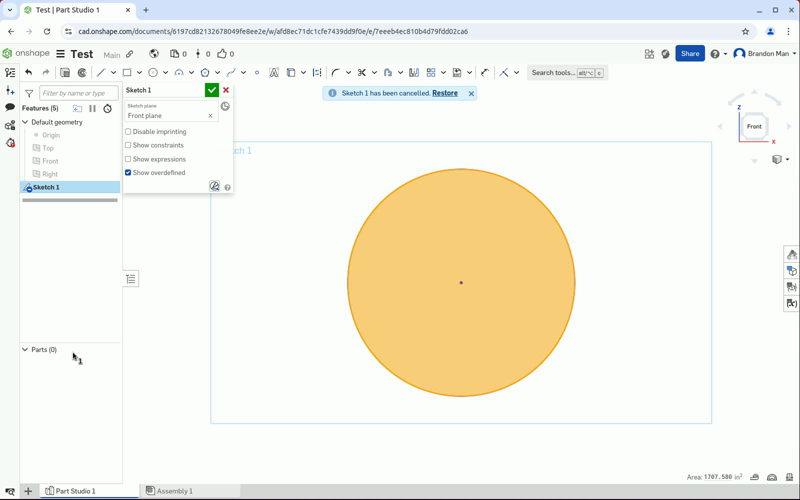
key(shift+y)
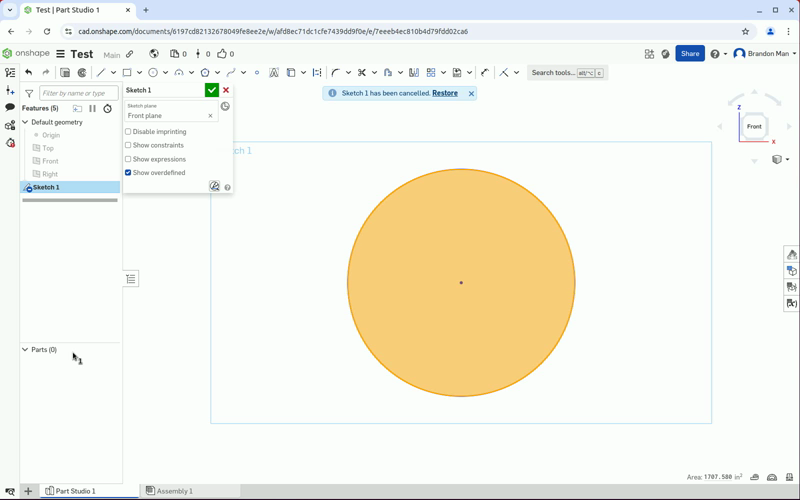
key(shift+e)
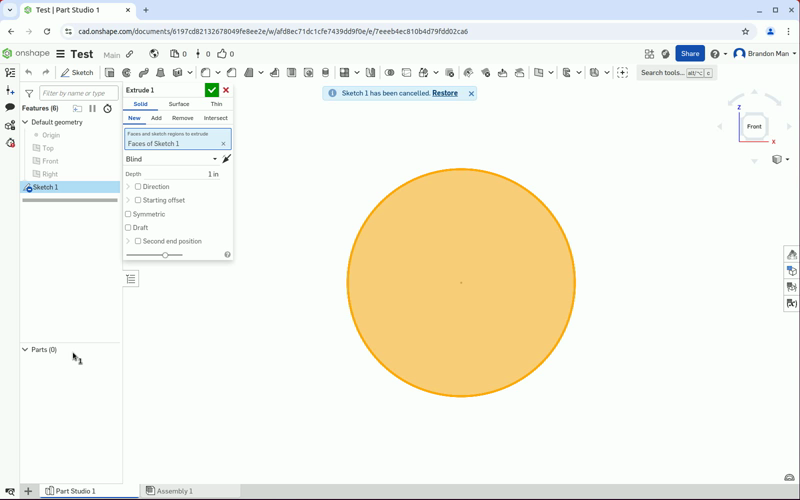
mouse_move(143, 106)
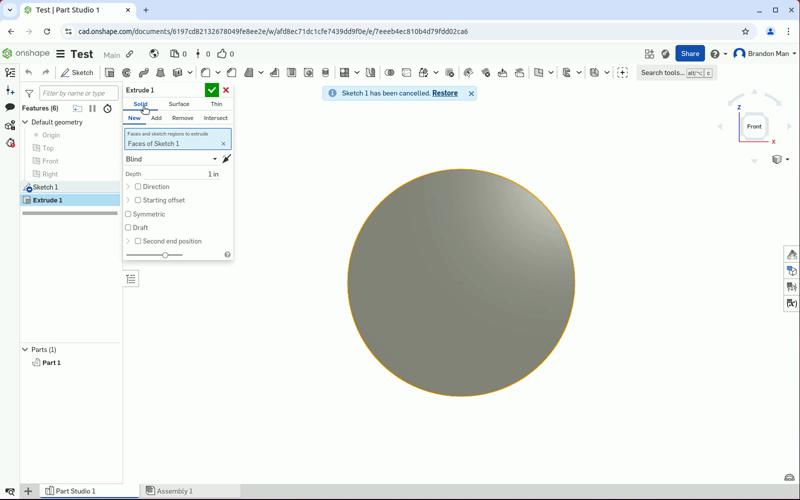
click(143, 106)
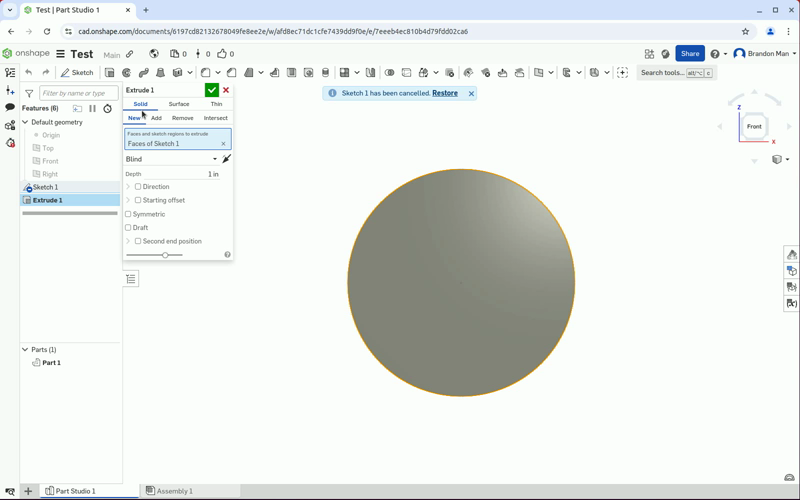
mouse_move(137, 120)
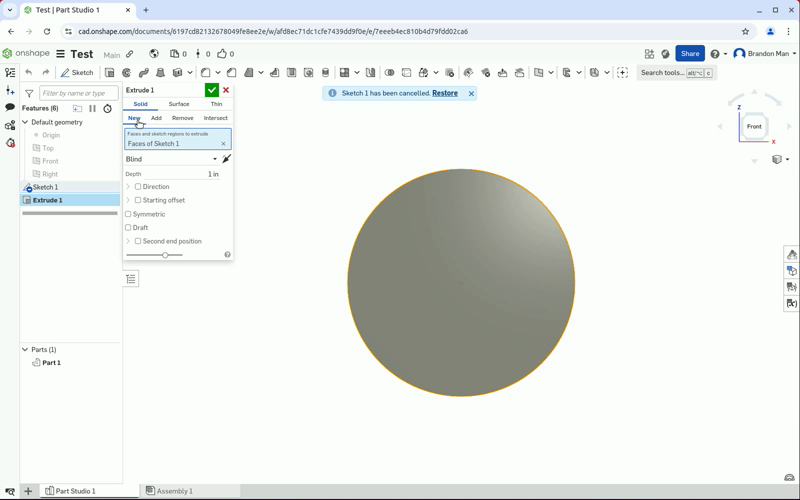
click(137, 120)
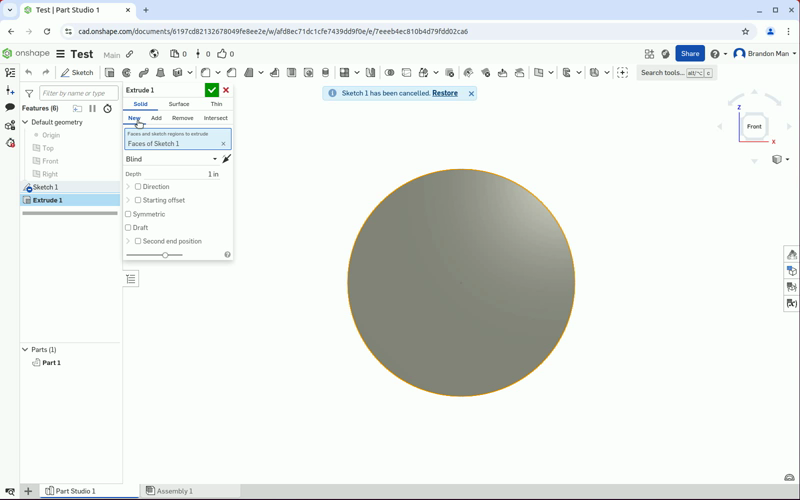
key(tab, 4)
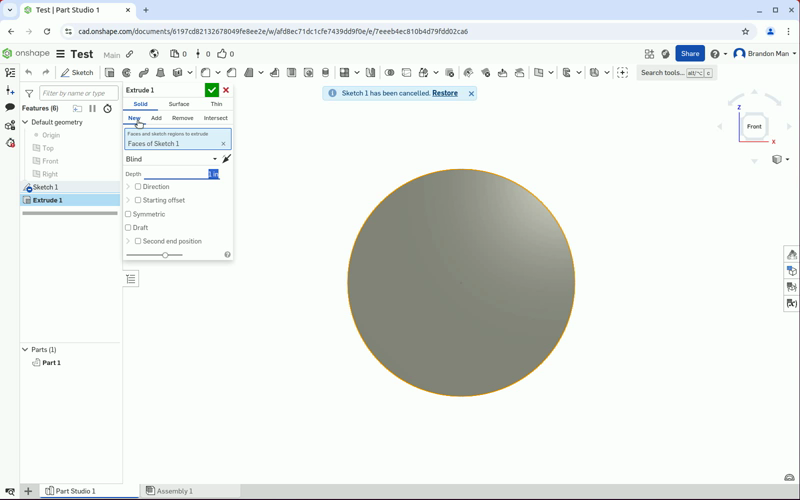
text(11.554)
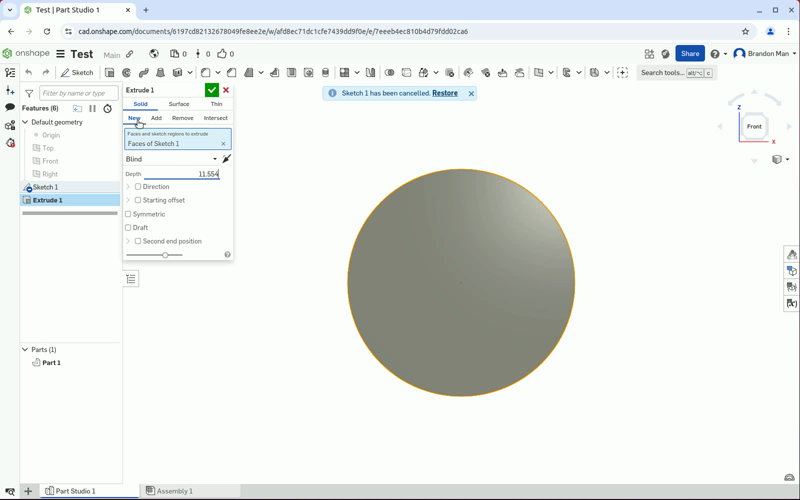
key(enter)
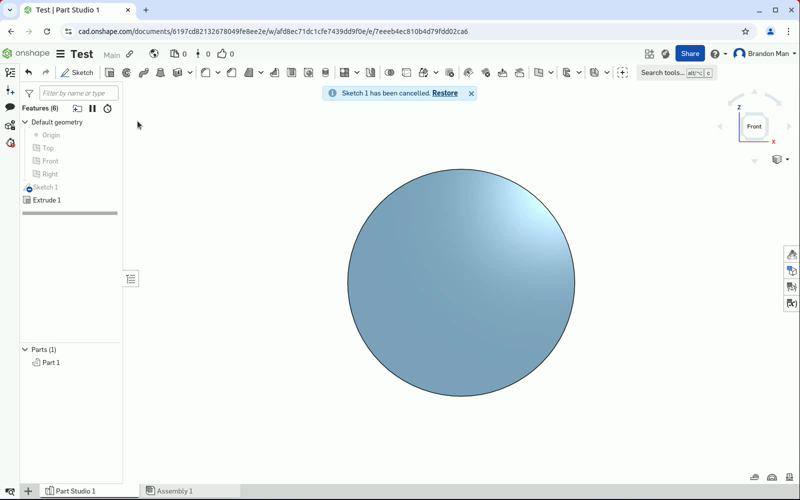
key(shift+h)
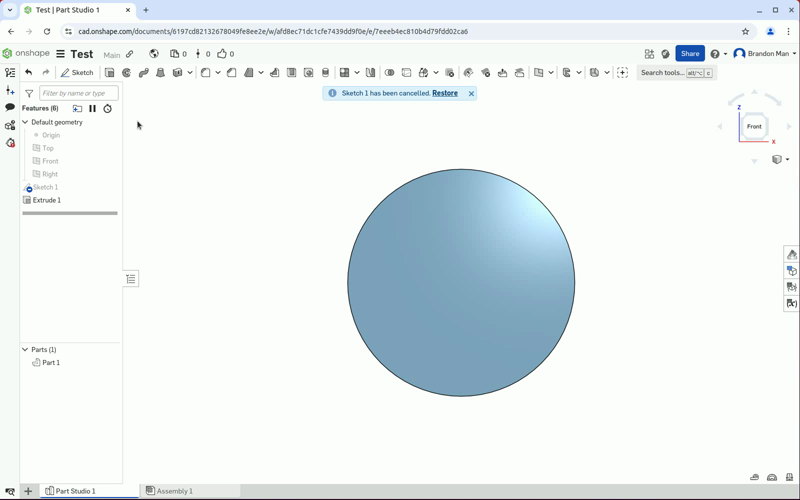
key(shift+h)
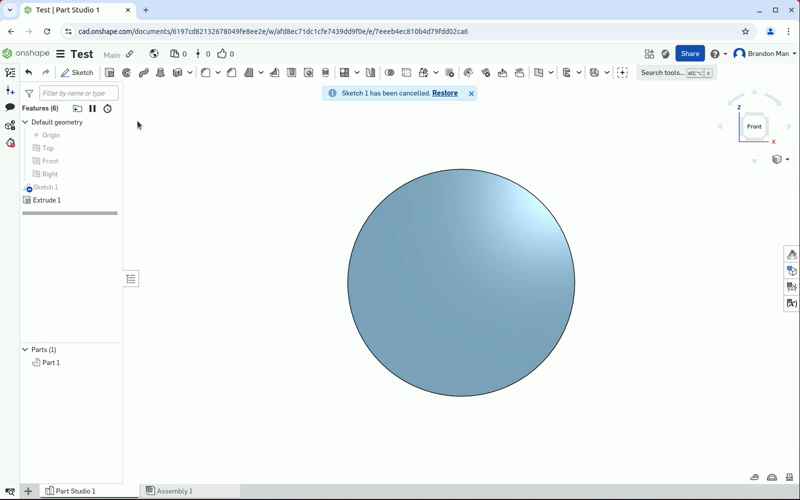
mouse_move(73, 189)
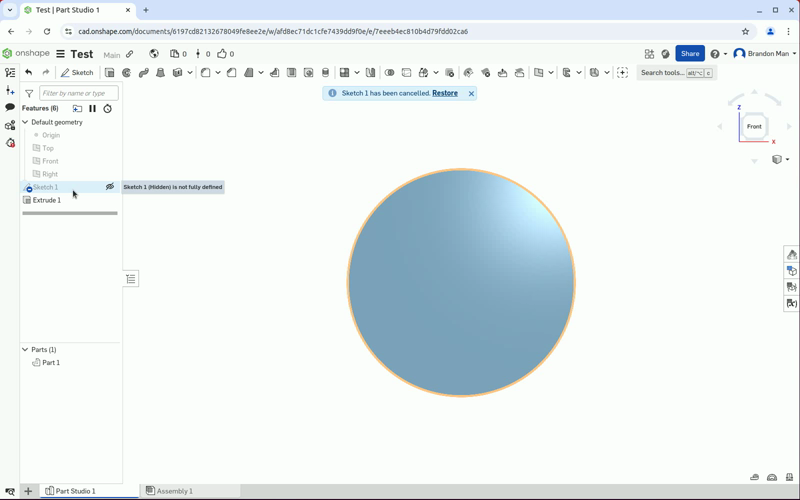
click(73, 189)
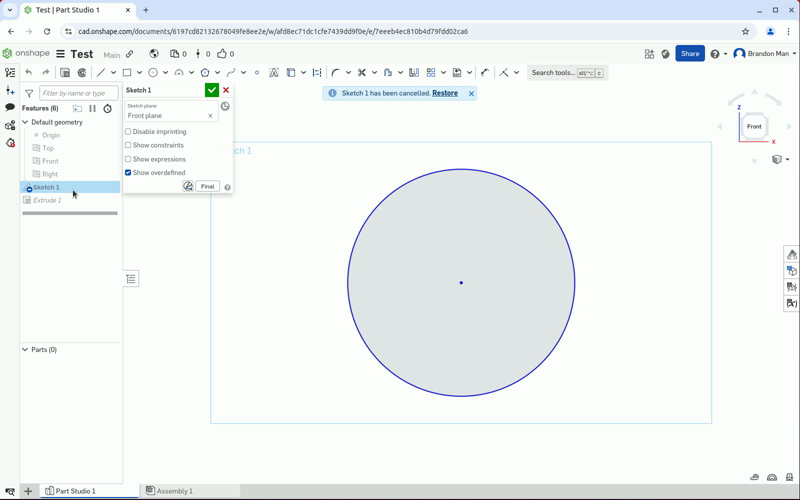
mouse_move(229, 92)
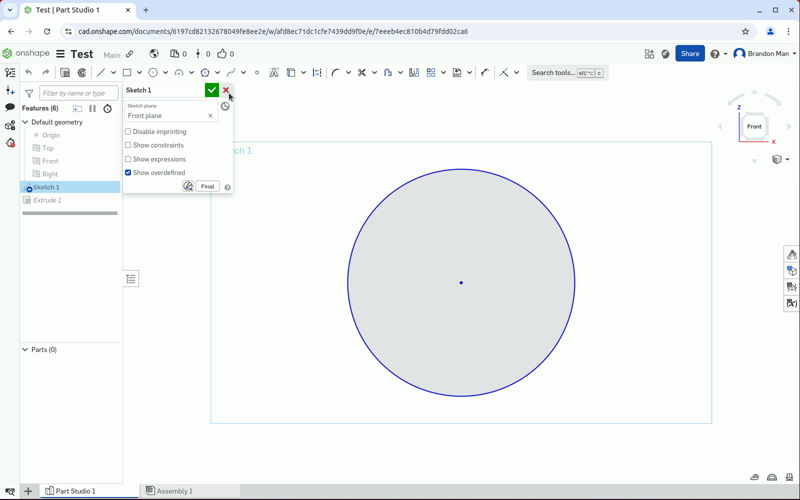
click(229, 92)
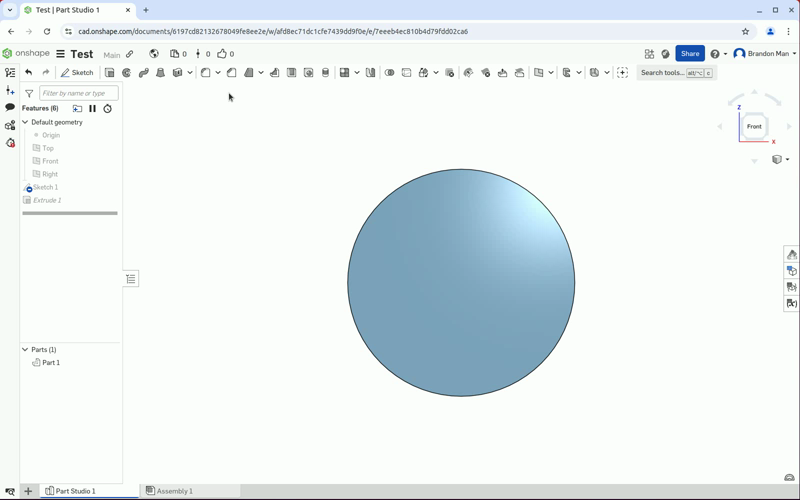
mouse_move(541, 75)
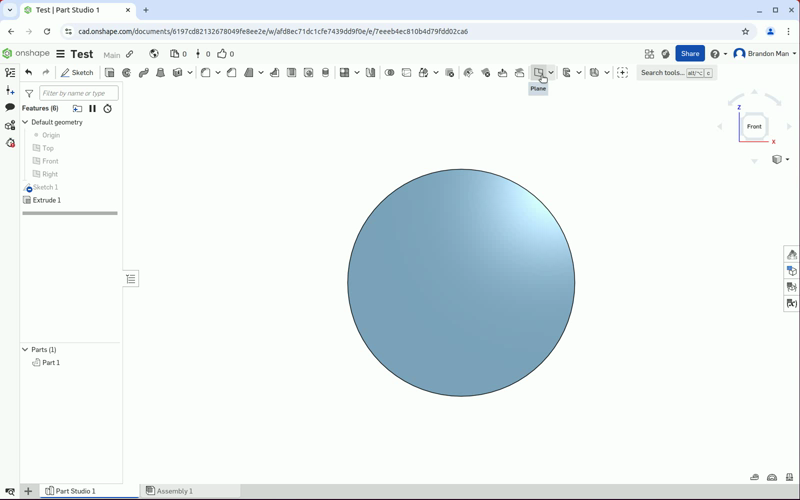
click(541, 75)
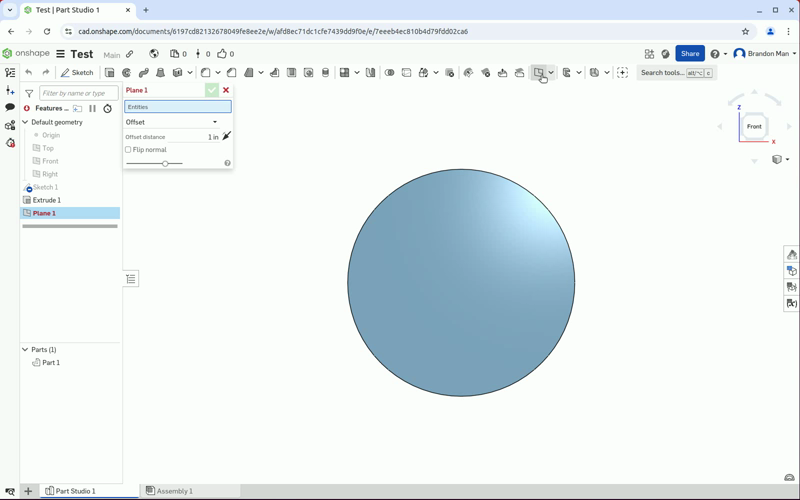
mouse_move(73, 163)
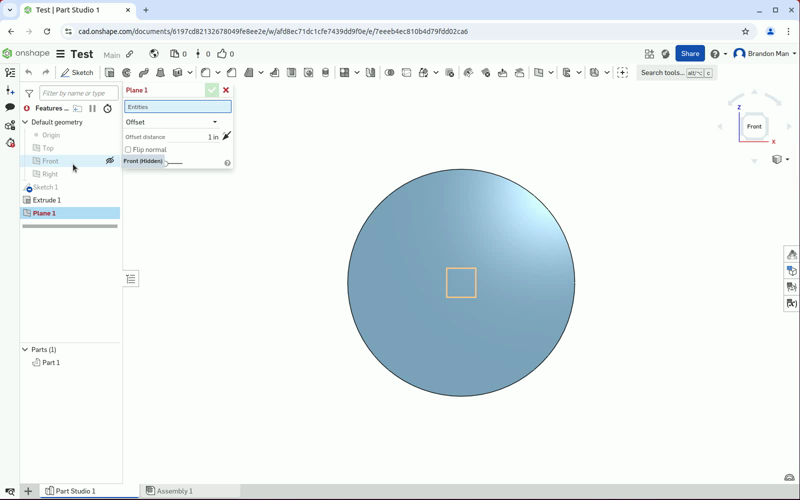
click(73, 163)
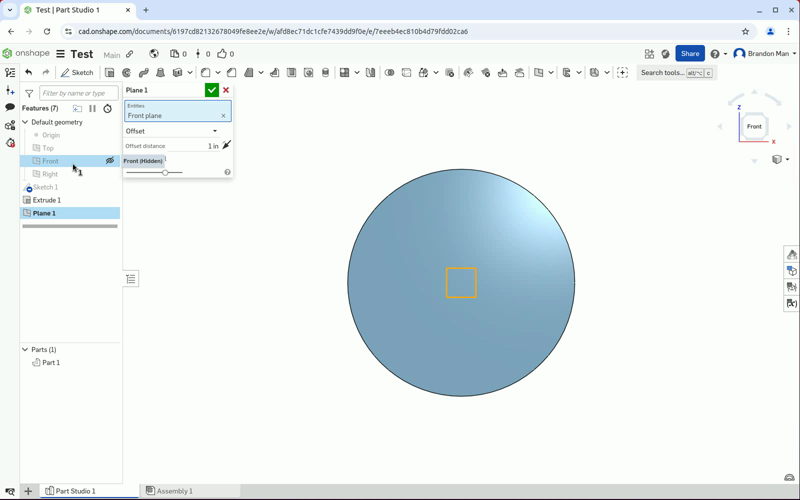
key(tab, 2)
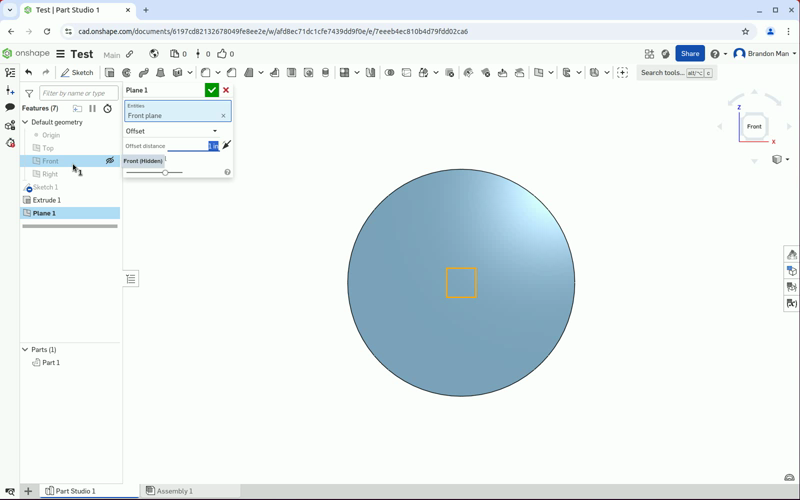
text(11.554)
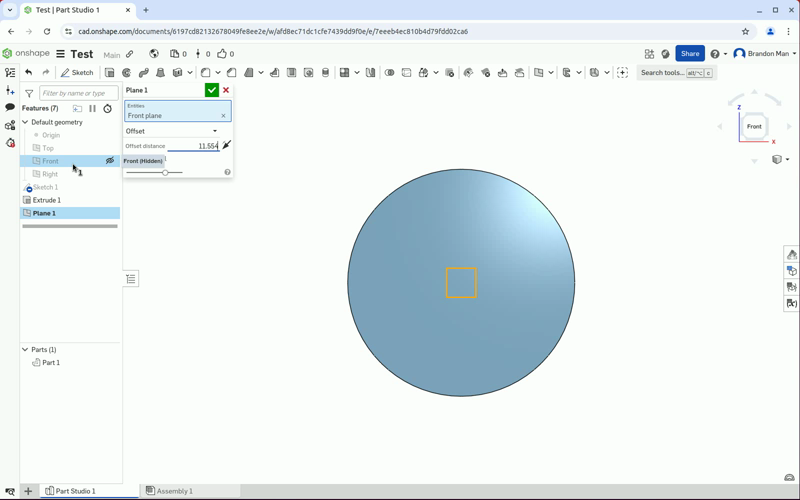
key(enter, 2)
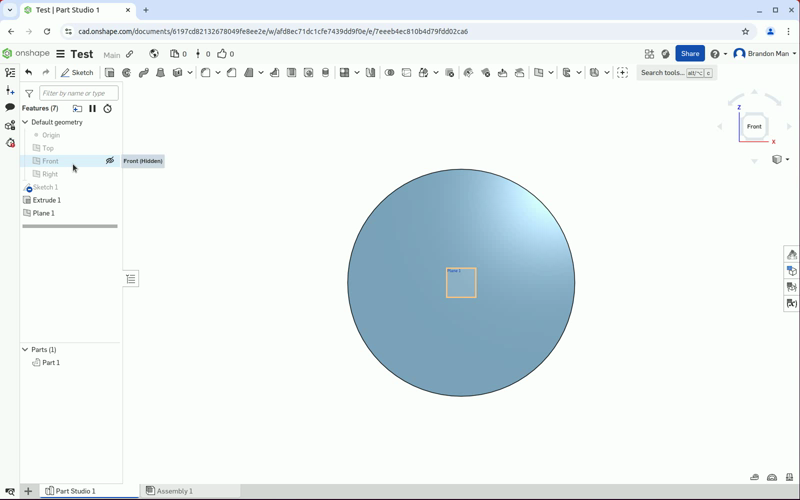
key(shift+s)
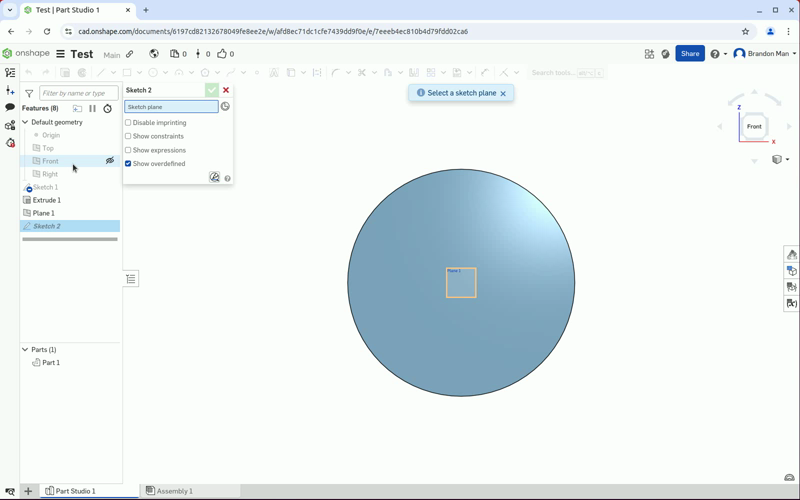
mouse_move(73, 215)
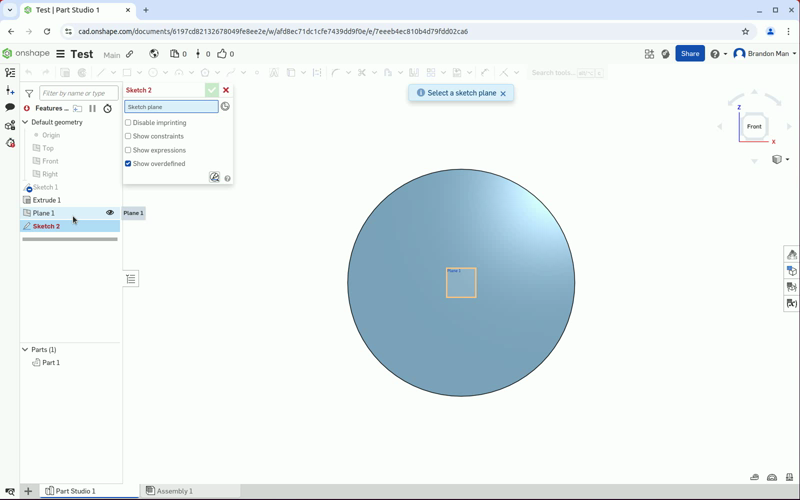
click(73, 215)
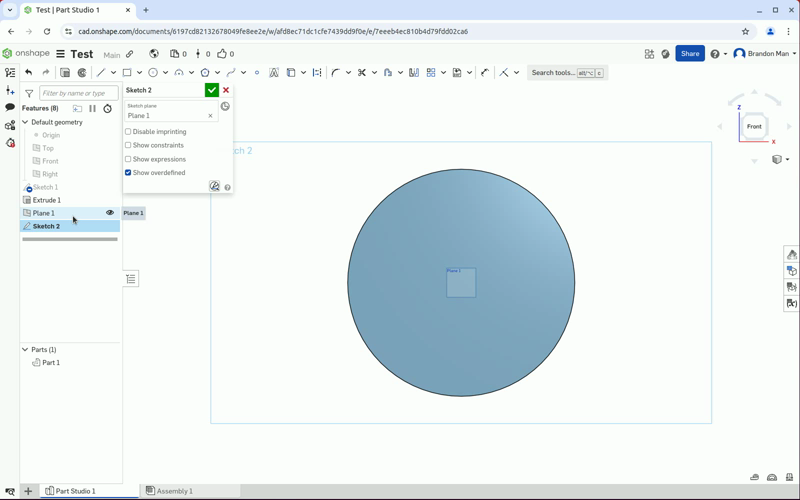
mouse_move(73, 352)
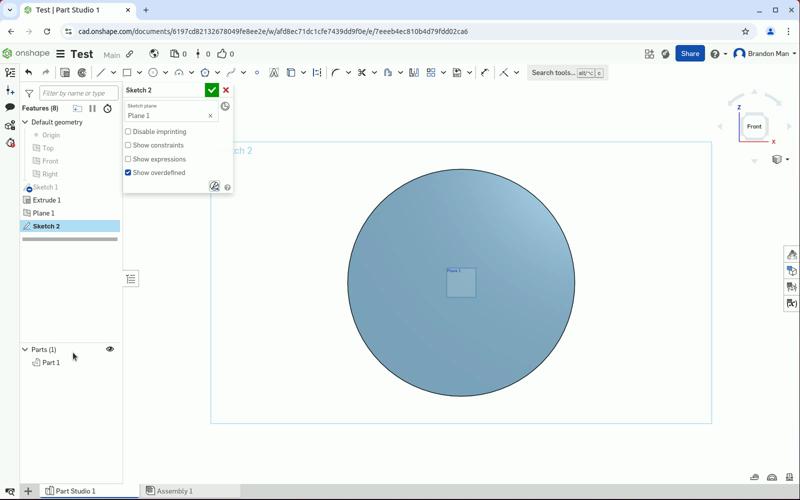
key(y)
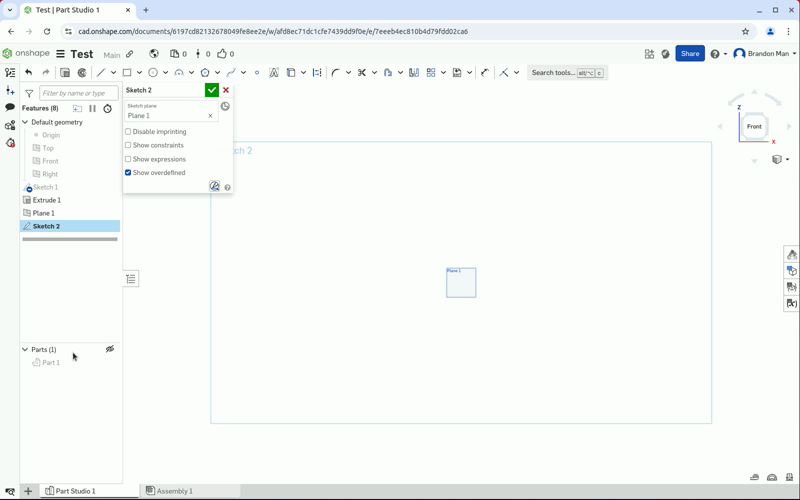
key(c)
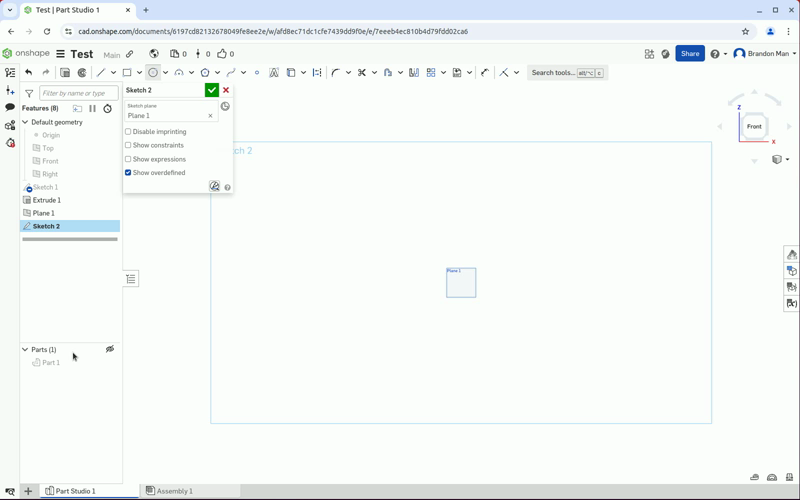
key_down(shift)
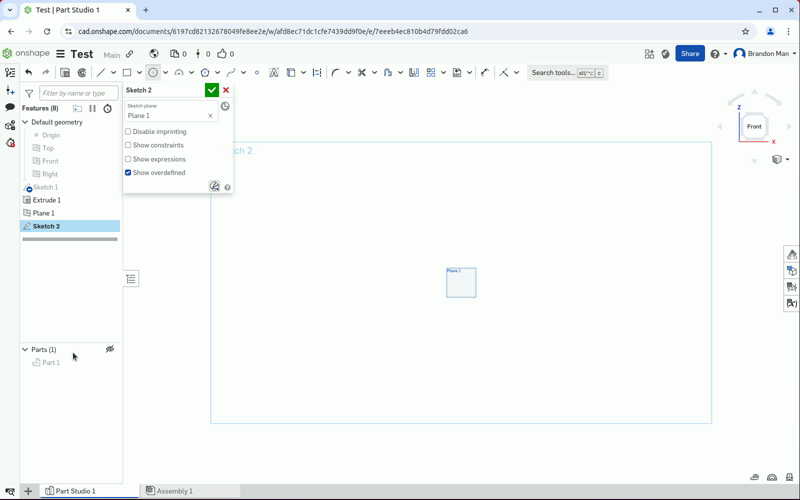
mouse_move(461, 282)
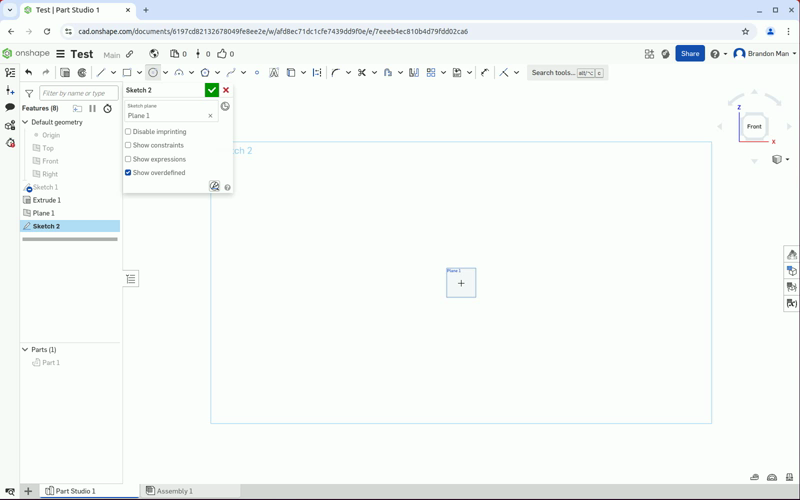
click(461, 282)
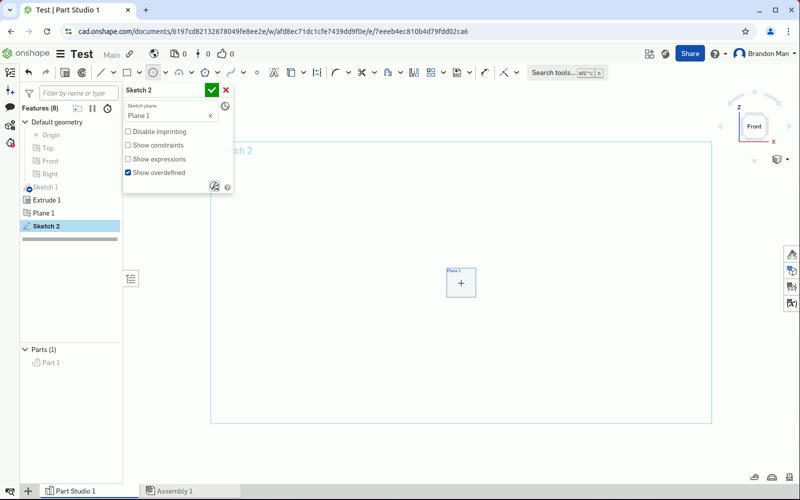
key_up(shift)
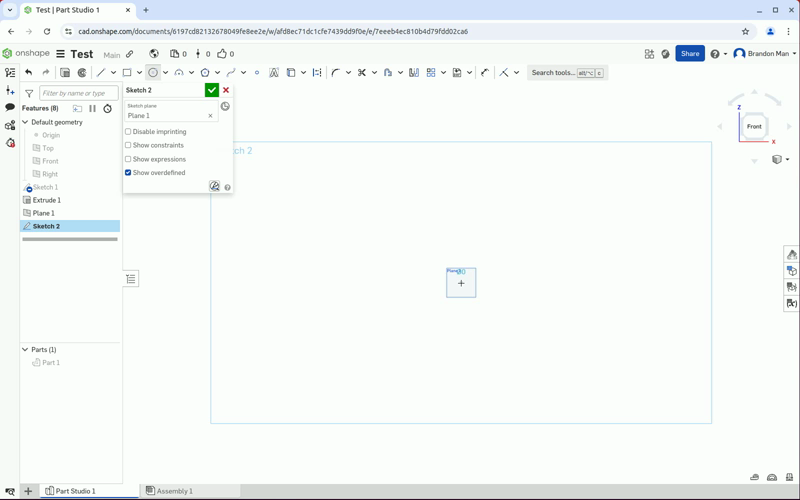
mouse_move(518, 282)
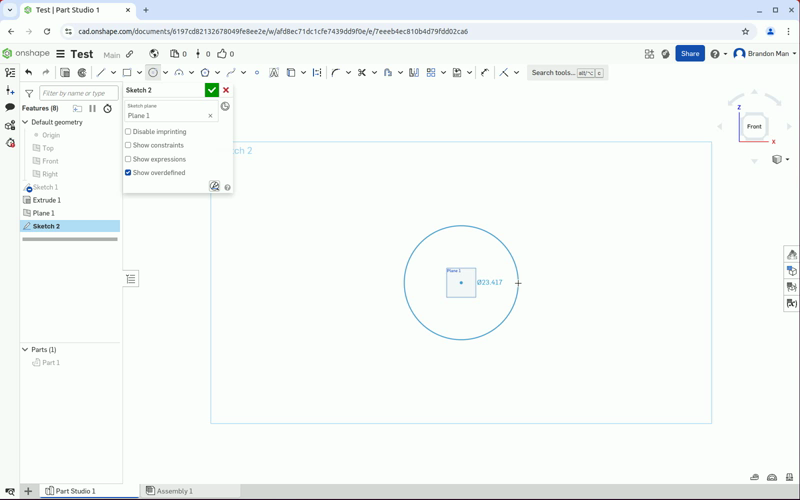
click(518, 282)
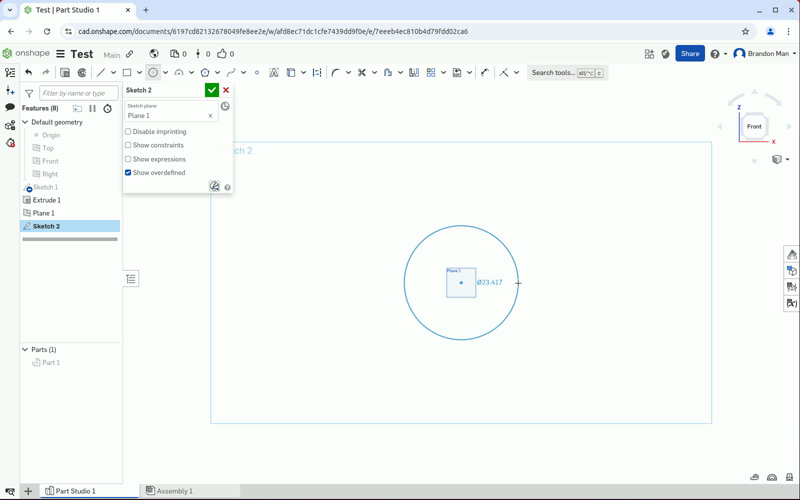
key(esc)
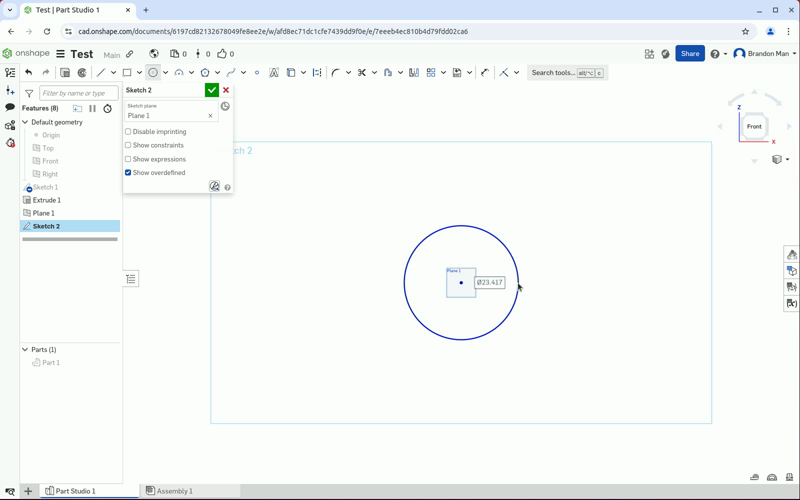
mouse_move(431, 295)
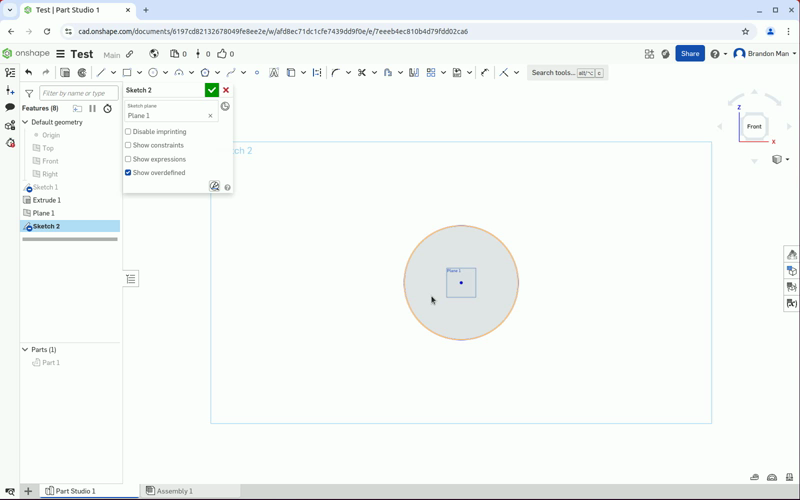
click(431, 295)
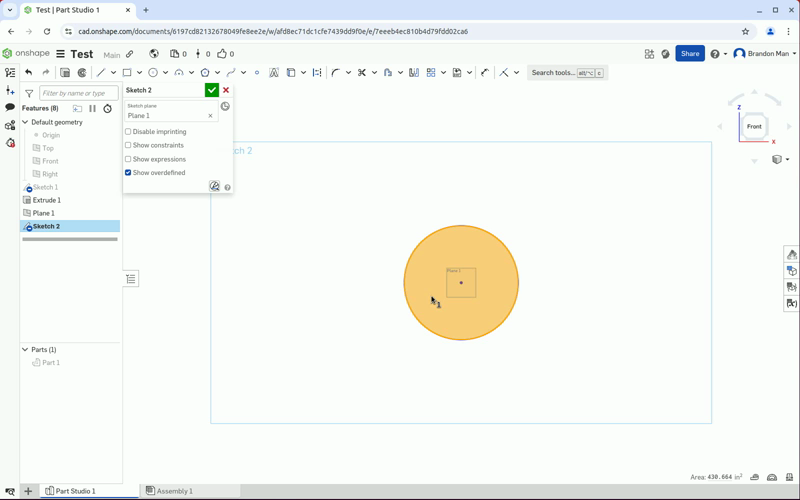
mouse_move(73, 352)
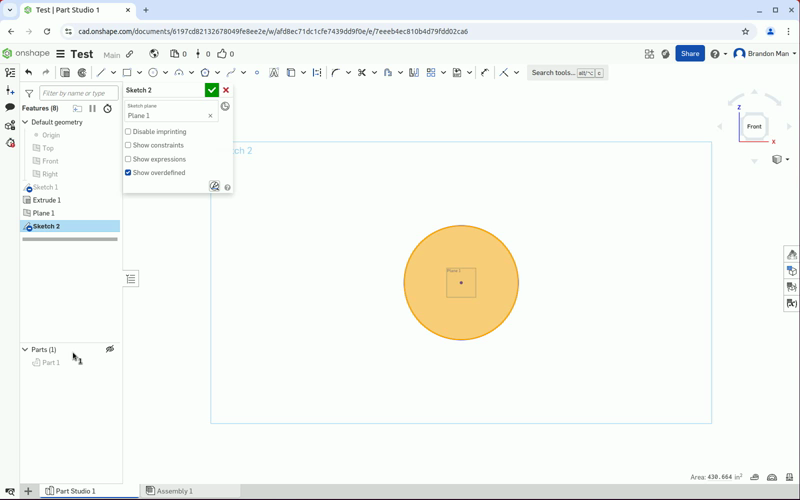
key(shift+y)
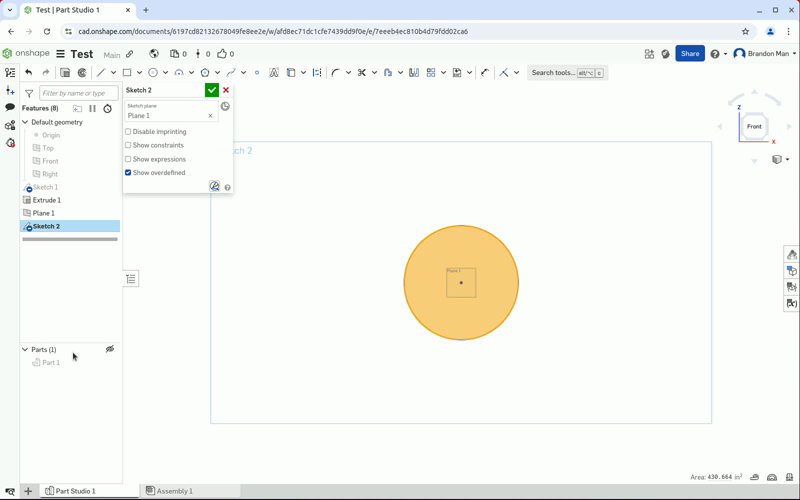
key(shift+e)
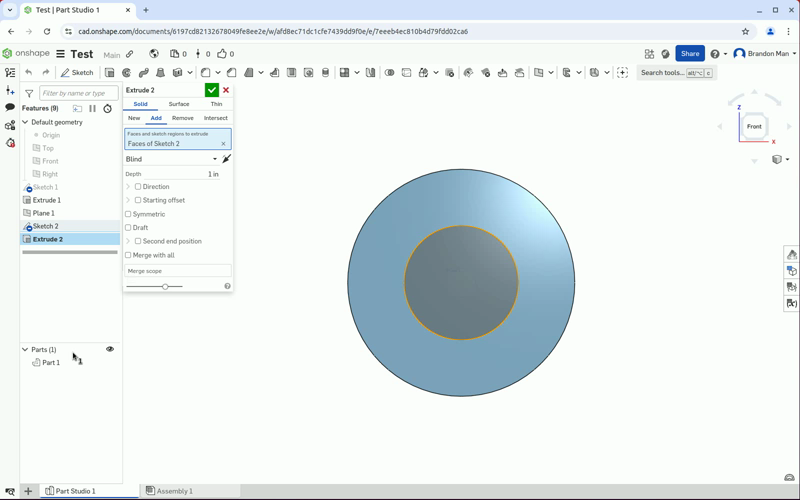
mouse_move(143, 106)
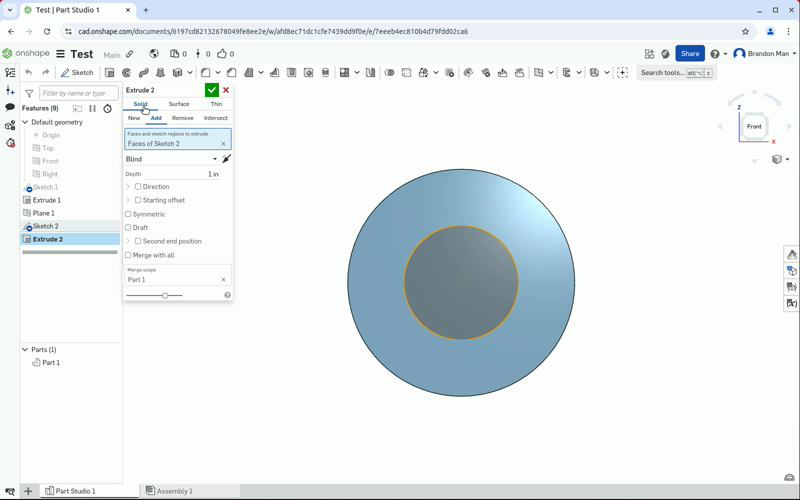
click(143, 106)
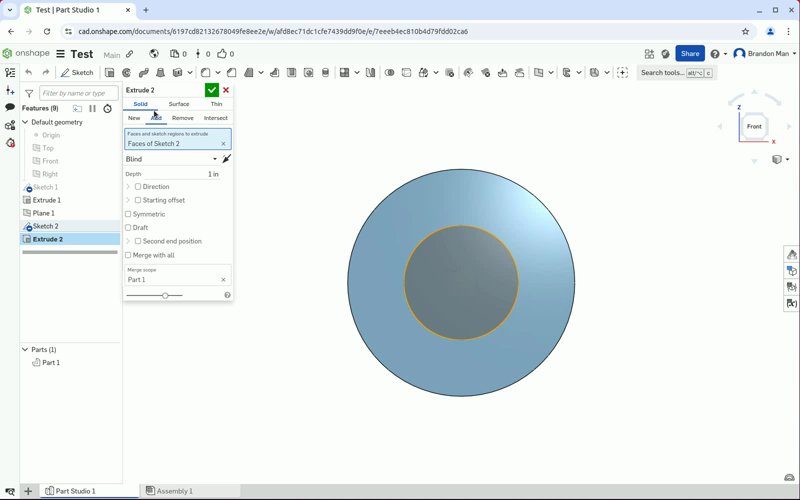
mouse_move(186, 120)
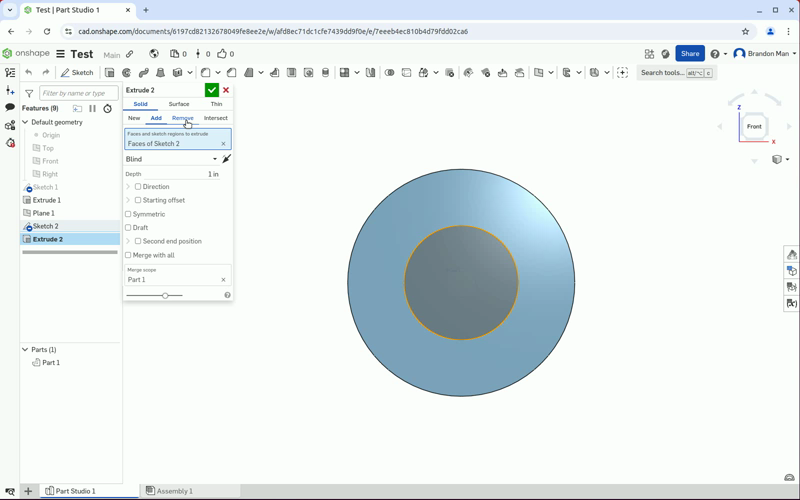
click(186, 120)
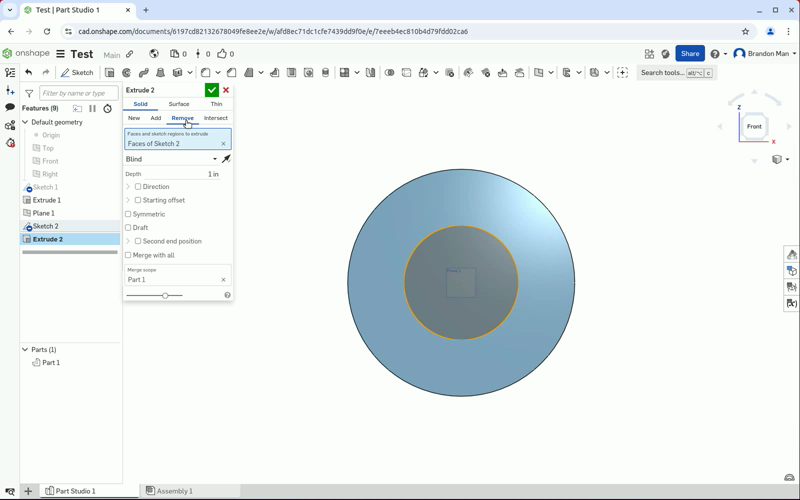
key(tab, 4)
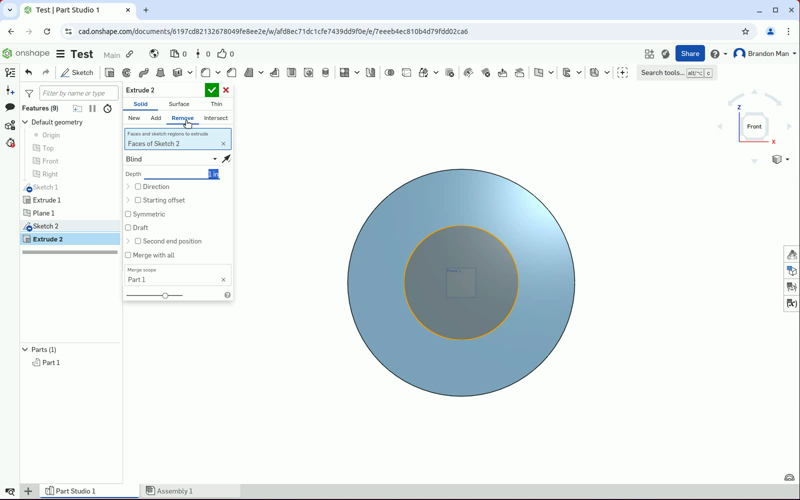
text(23.108)
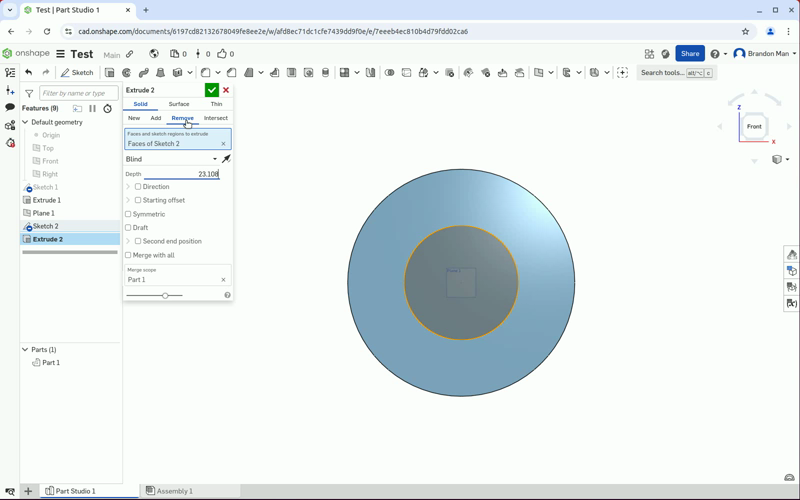
key(tab, 3)
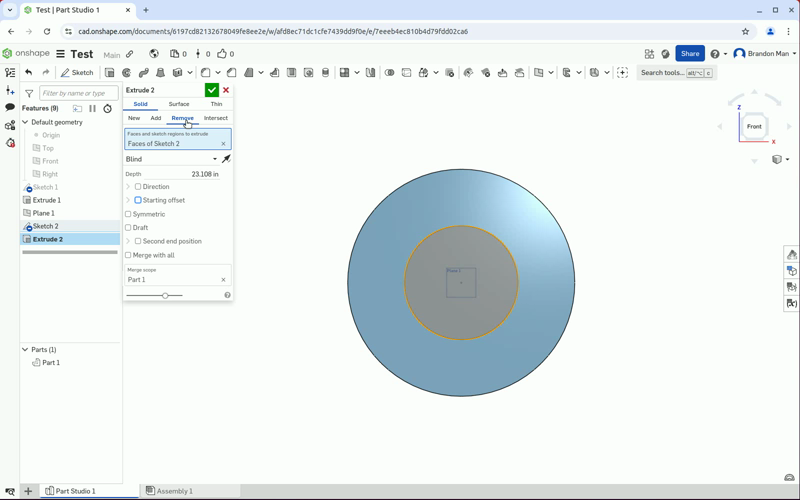
key(tab, 2)
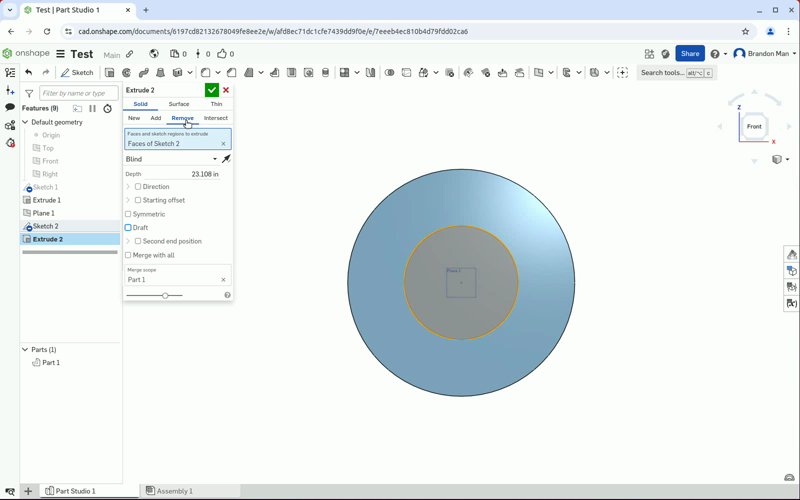
key(space)
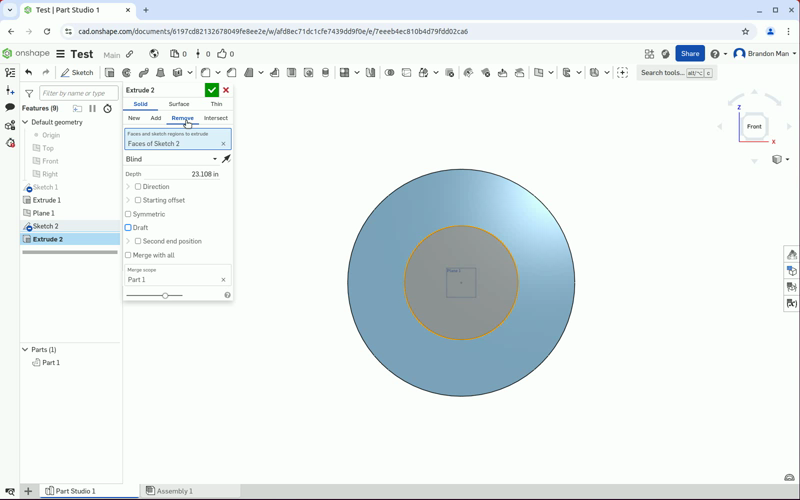
key(tab, 3)
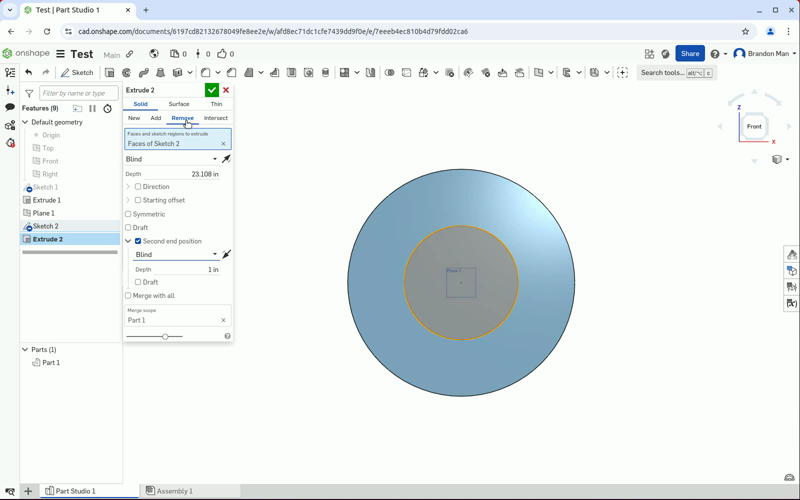
text(23.108)
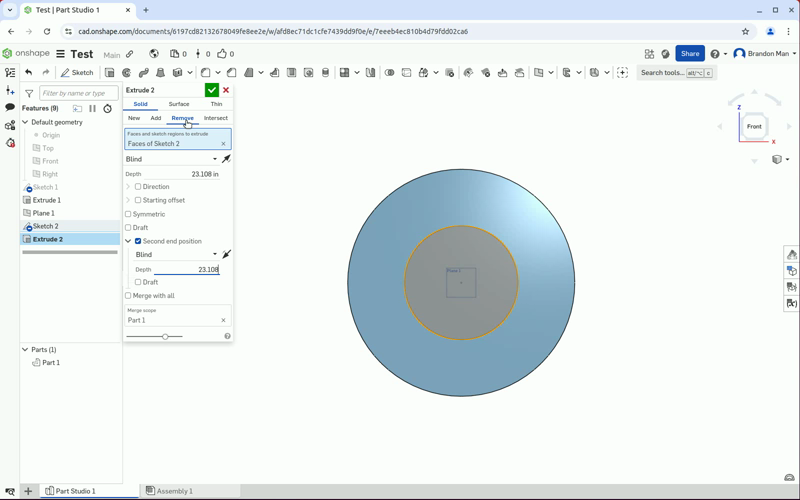
key(tab, 2)
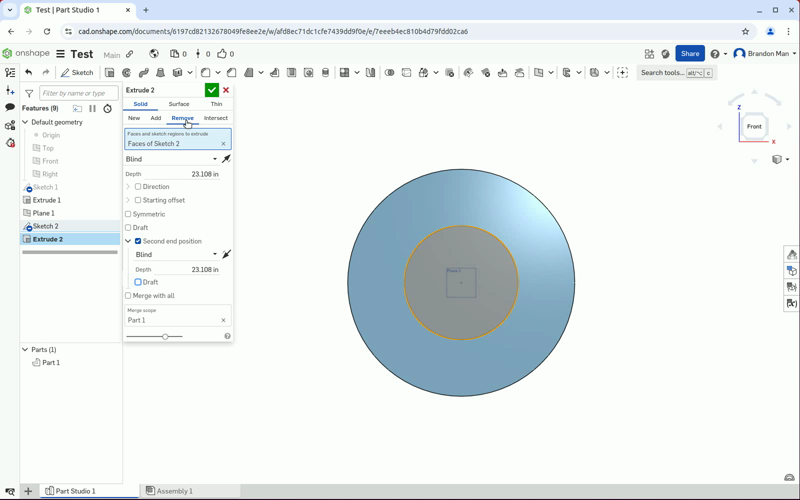
key(space)
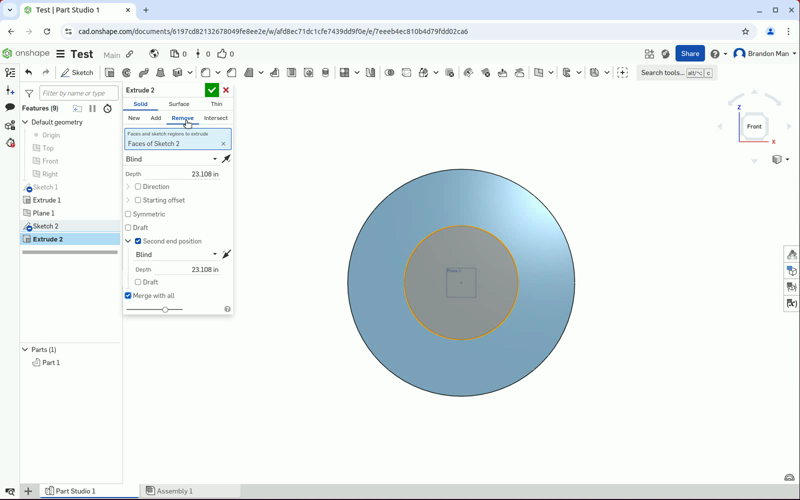
key(enter)
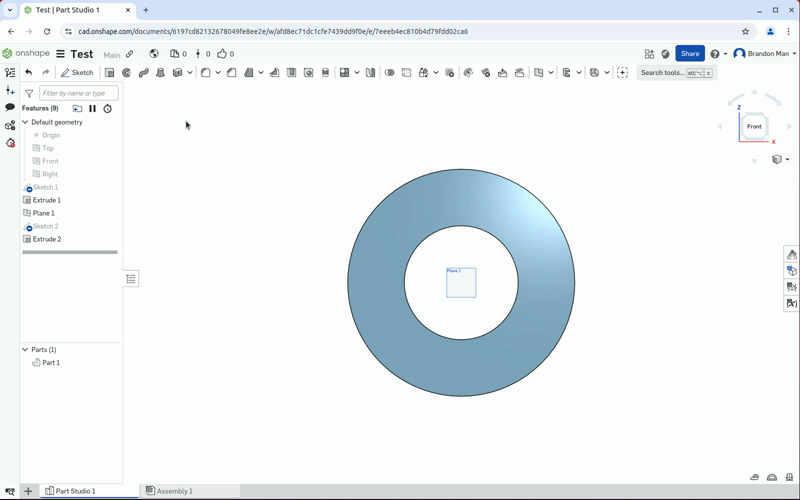
key(shift+h)
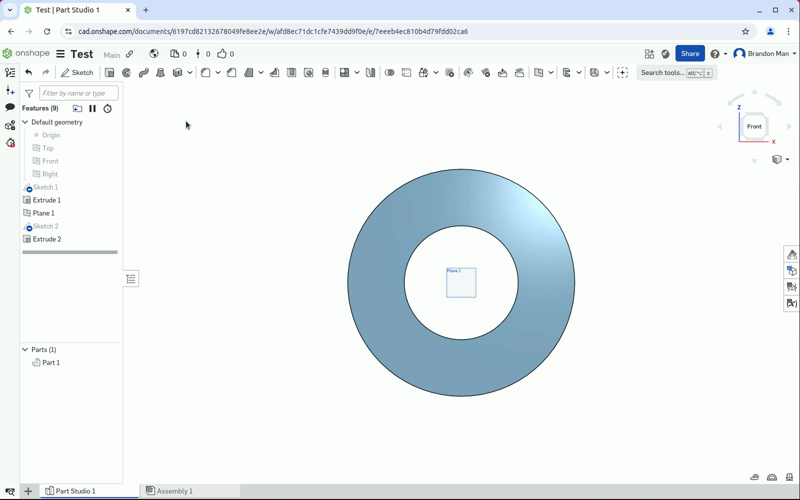
key(shift+h)
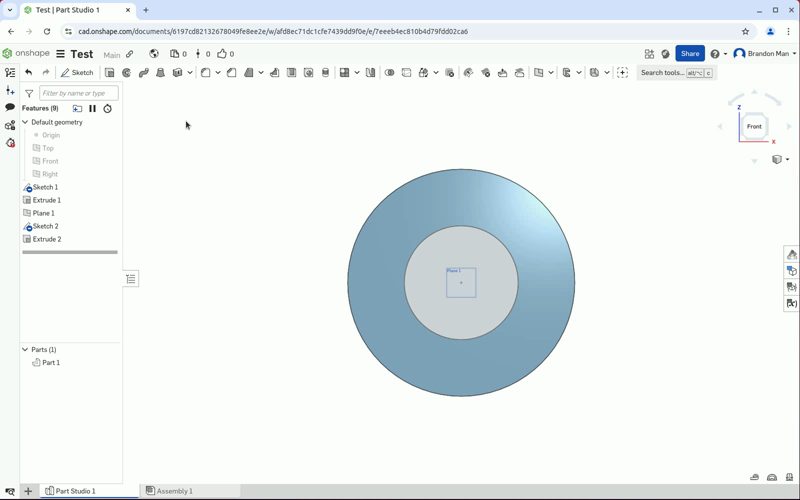
key(shift+7)
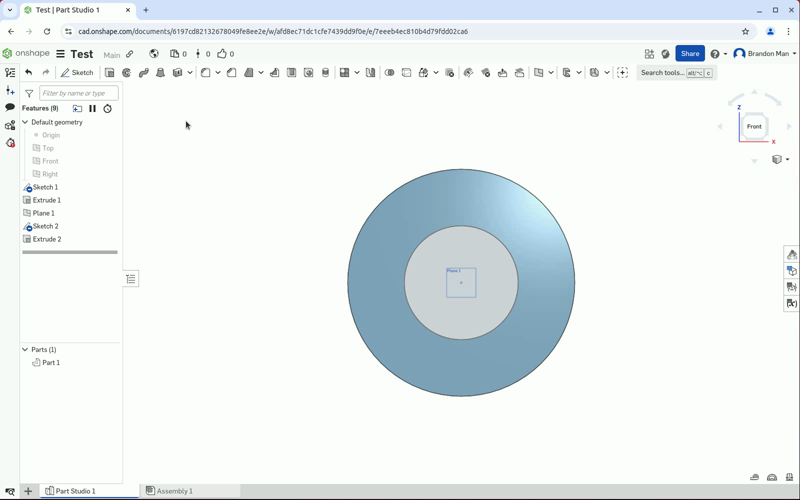
key(left, 2)
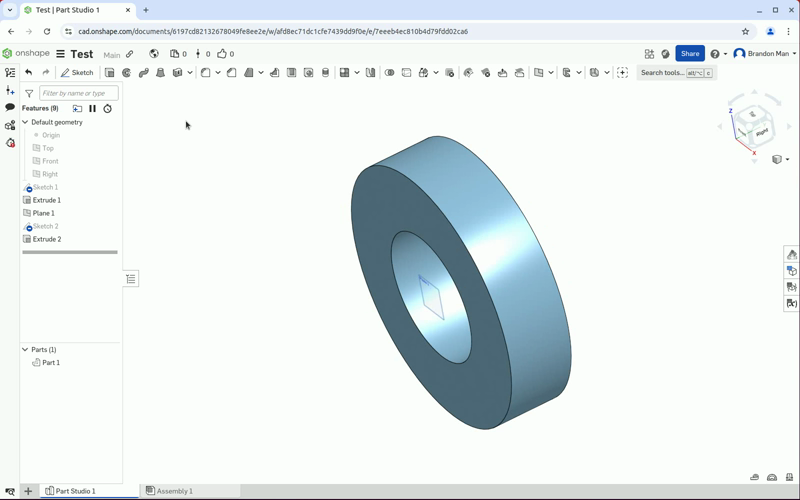
key(down, 2)
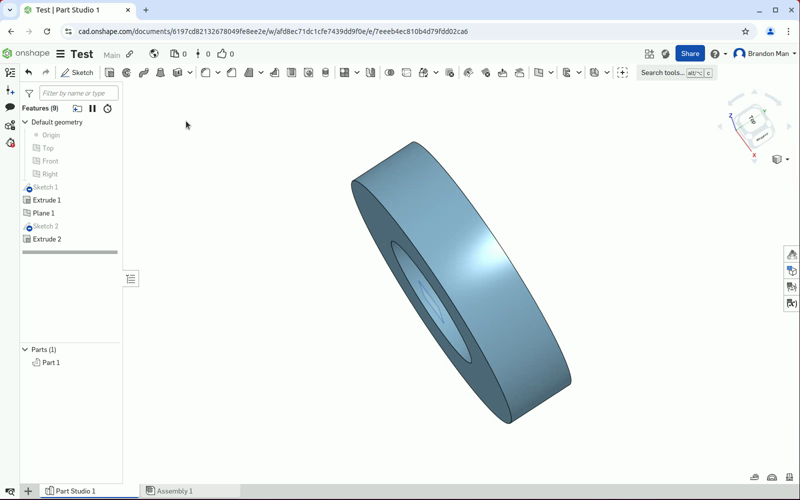
key(up, 2)
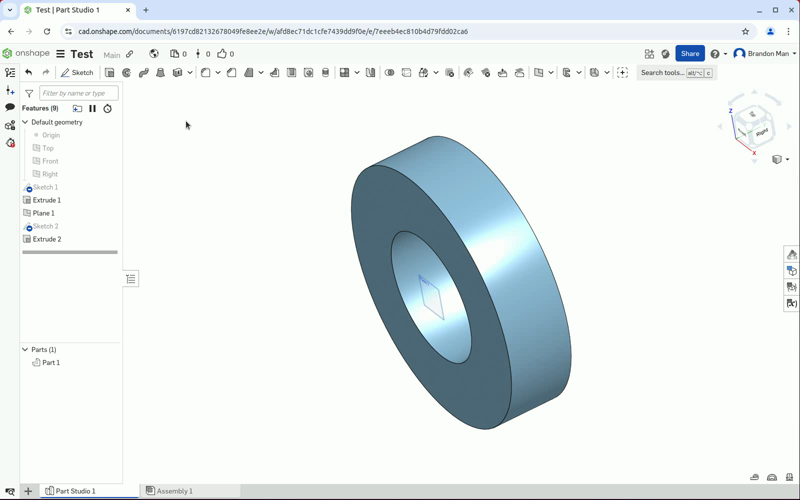
key(right, 2)
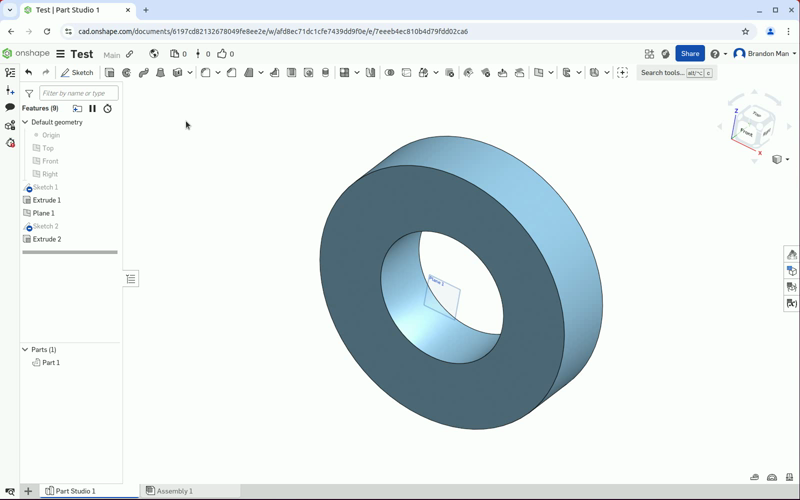
mouse_move(73, 189)
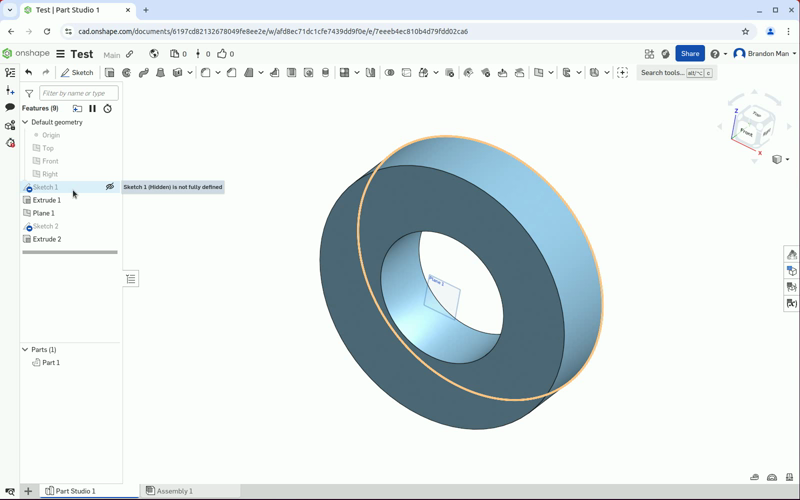
click(73, 189)